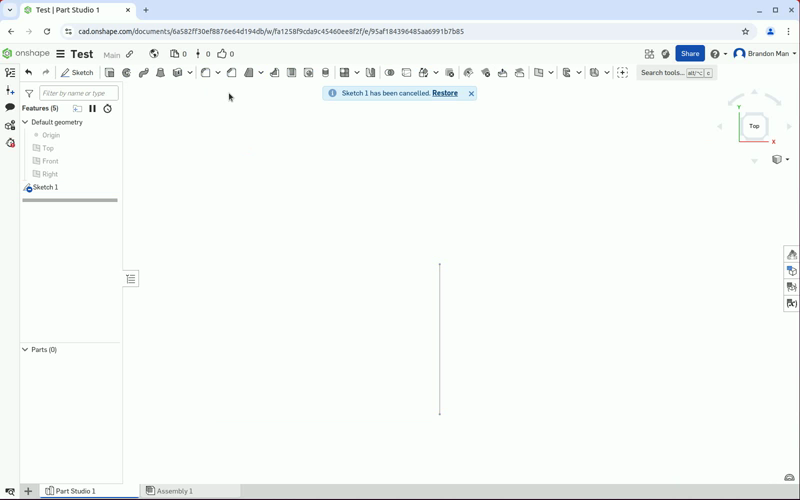
key(shift+h)
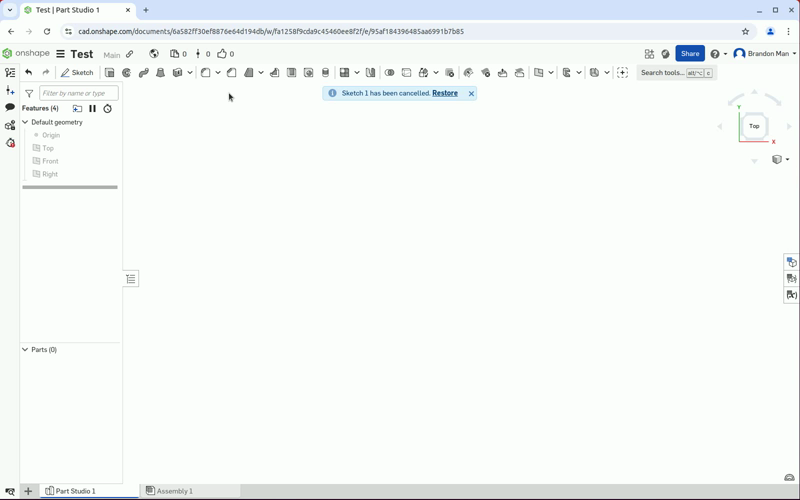
mouse_move(73, 352)
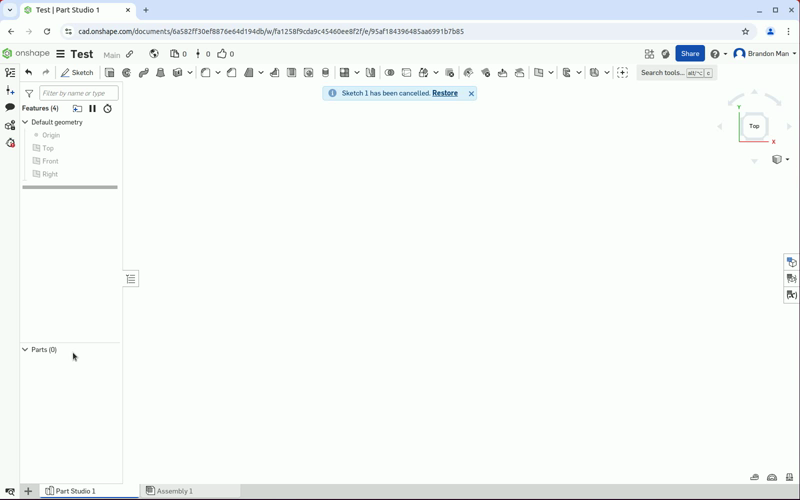
key(y)
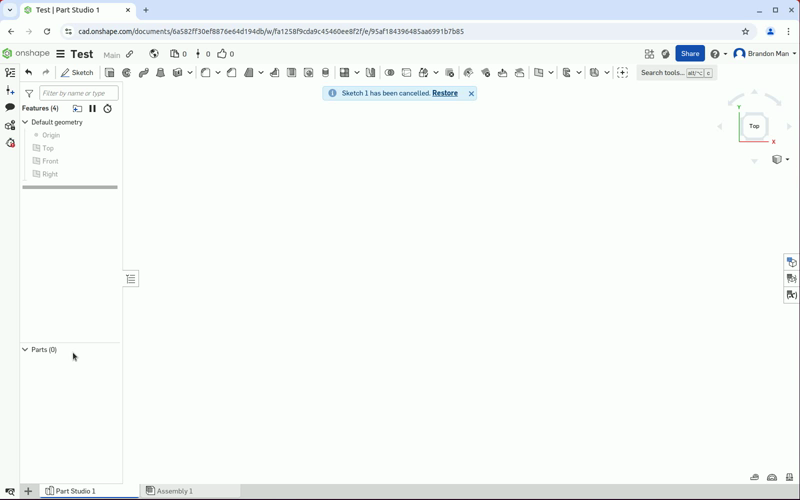
key(shift+p)
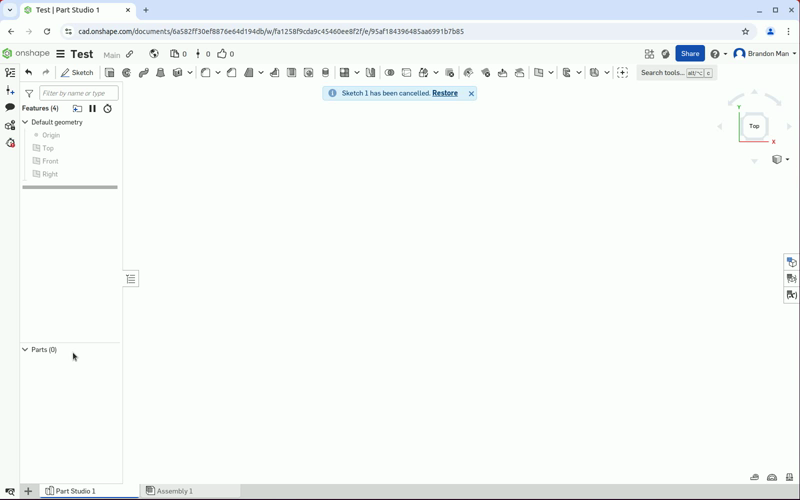
key(space)
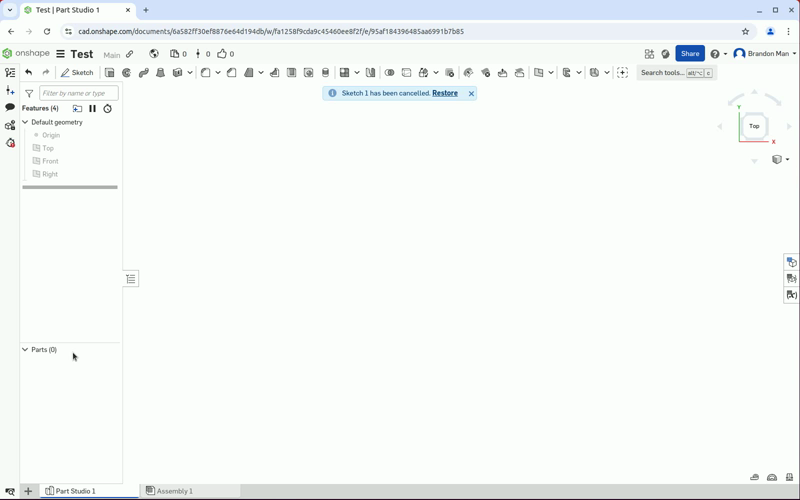
key_down(shift)
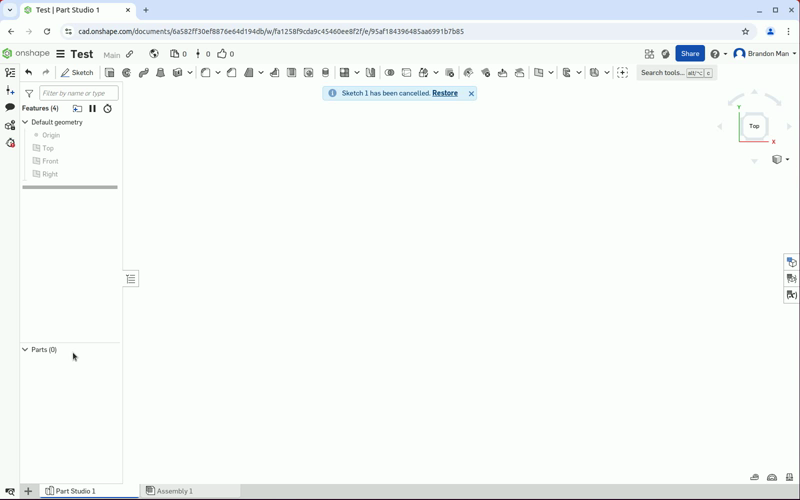
key(up)
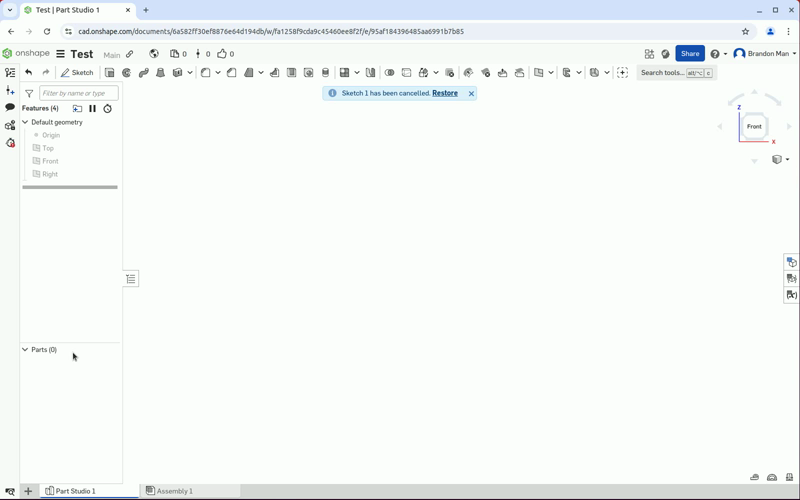
key_up(shift)
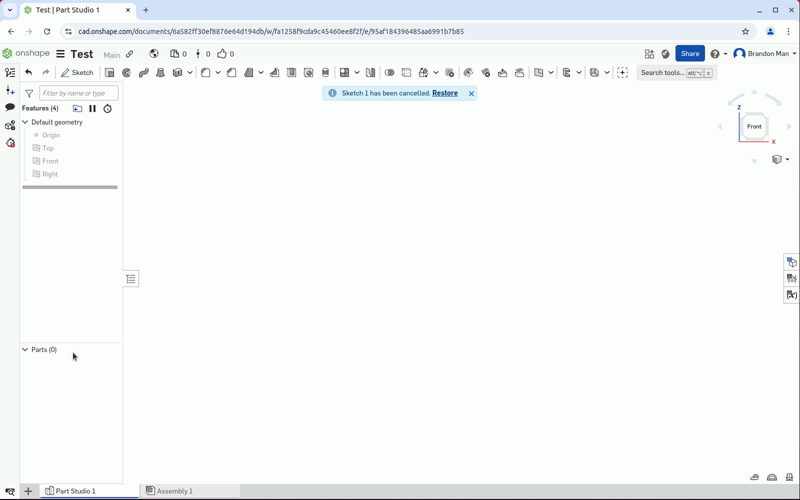
mouse_move(73, 352)
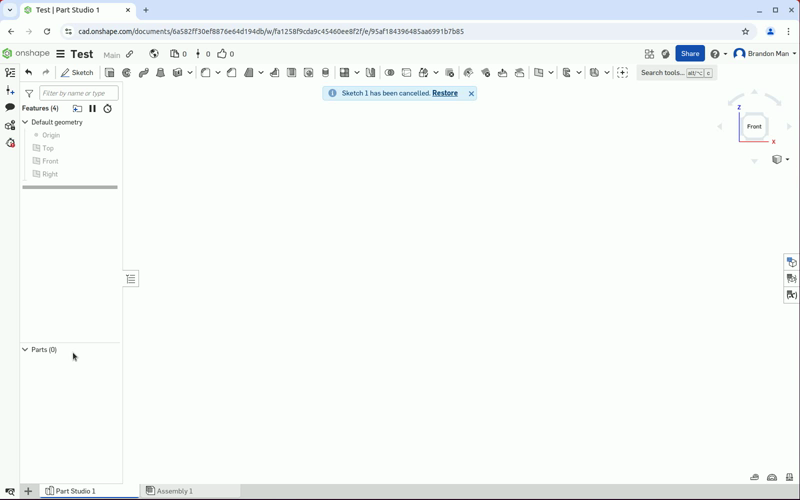
key(shift+y)
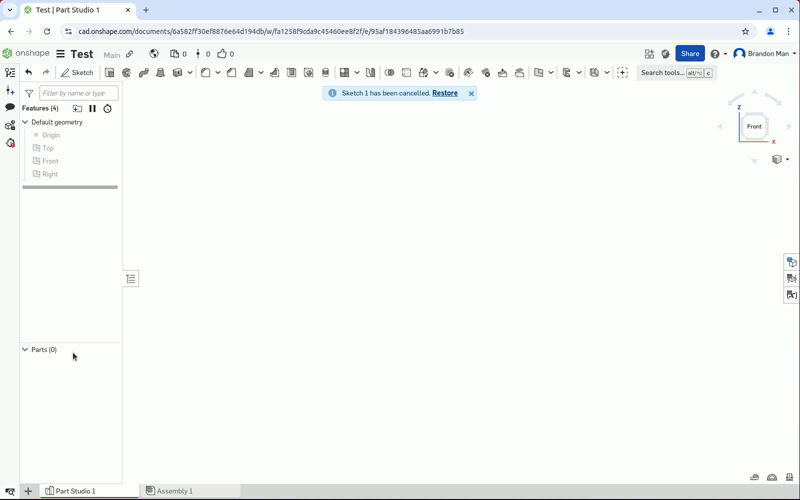
key(shift+s)
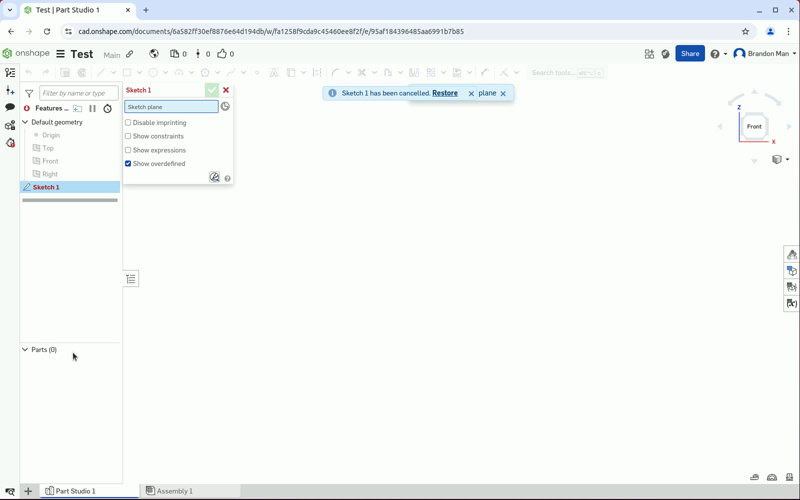
mouse_move(73, 163)
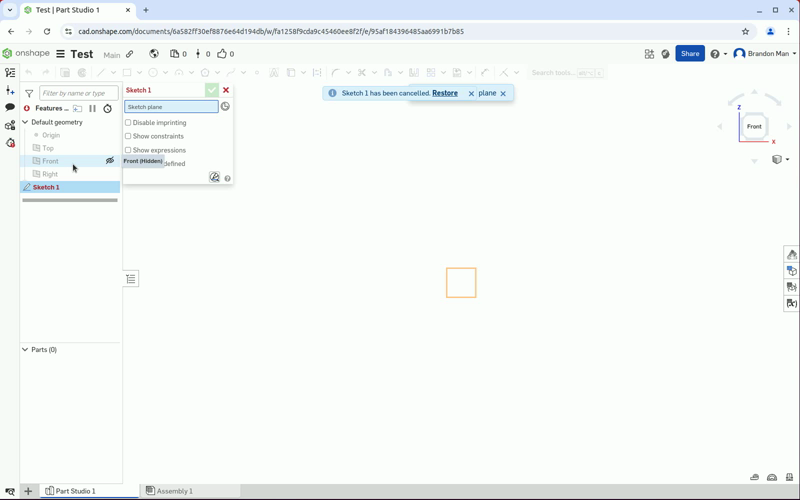
click(73, 163)
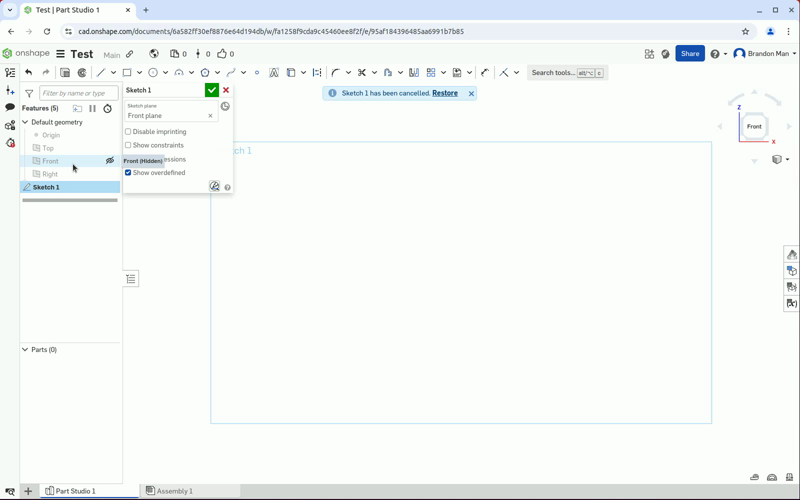
mouse_move(73, 352)
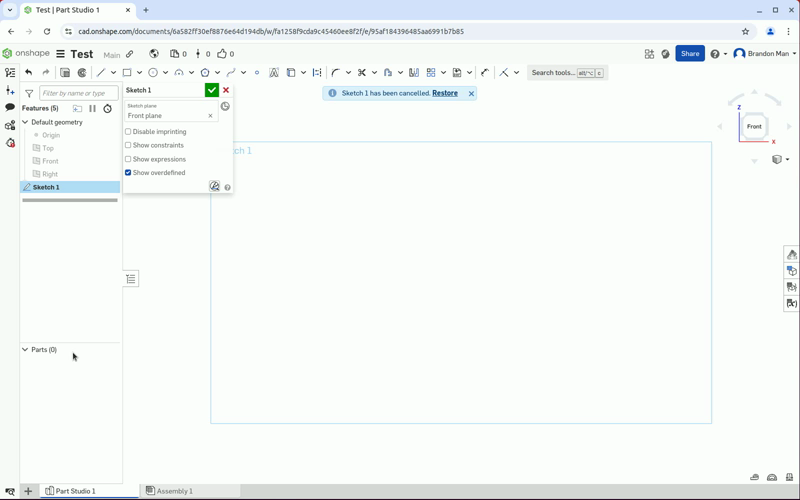
key(y)
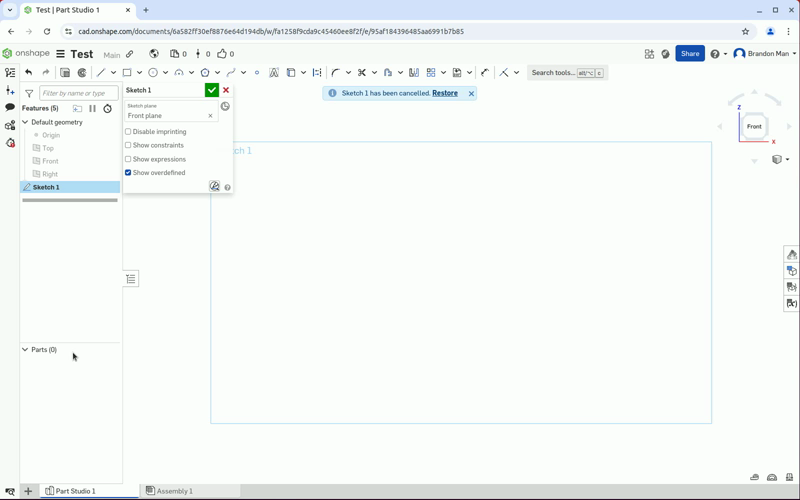
key(c)
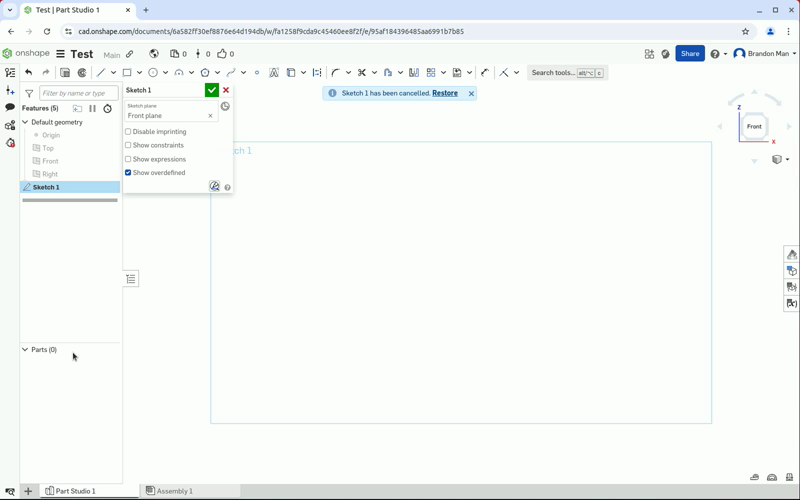
key_down(shift)
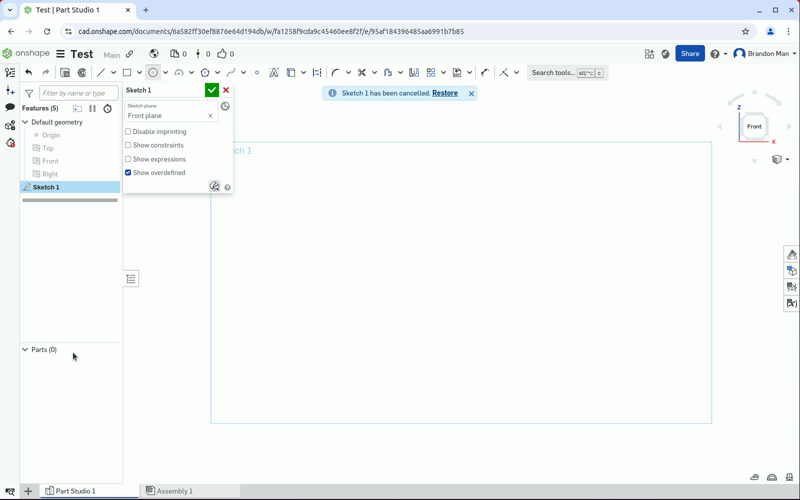
mouse_move(460, 282)
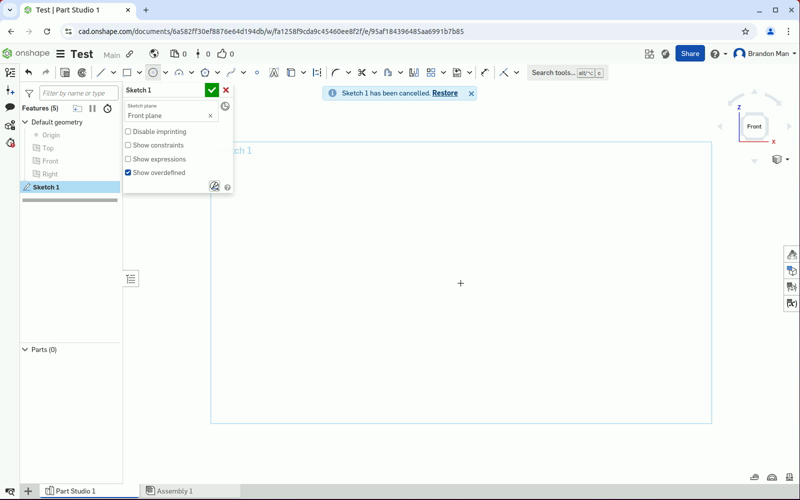
click(460, 282)
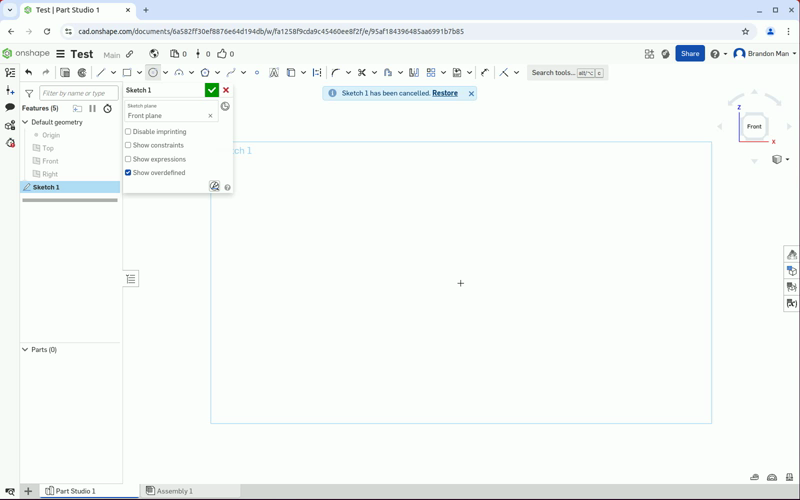
key_up(shift)
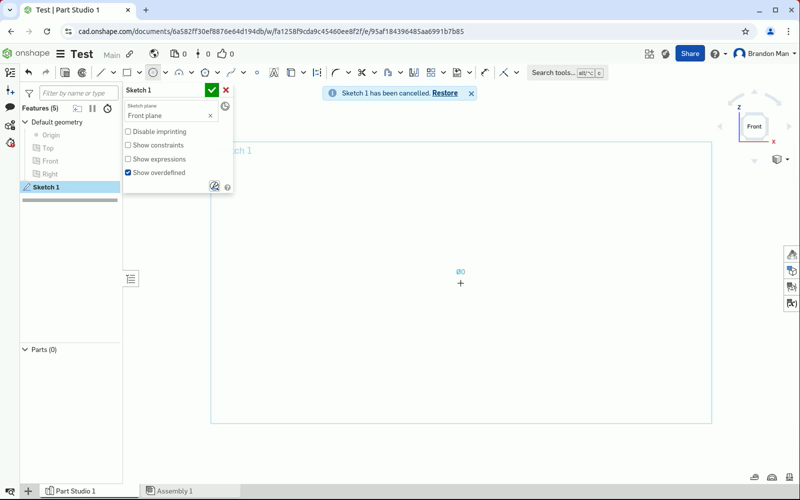
mouse_move(470, 282)
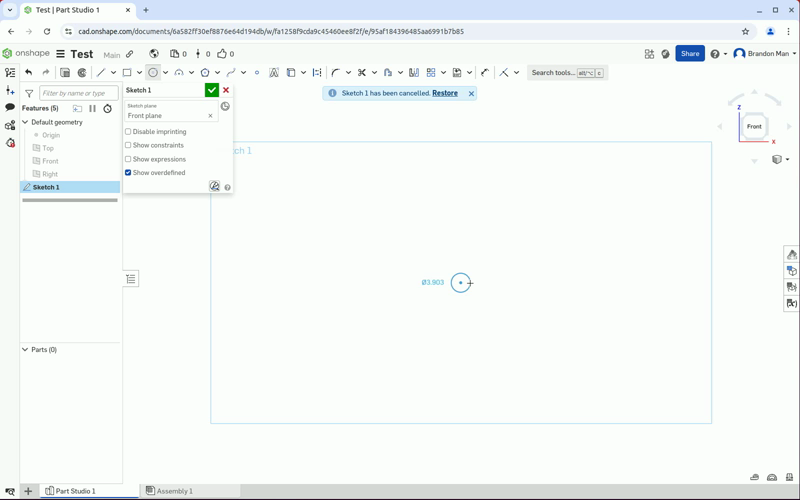
click(470, 282)
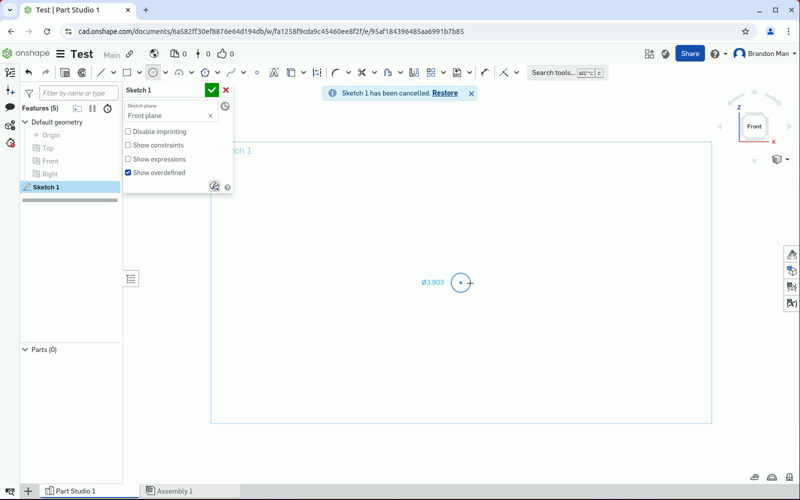
key(esc)
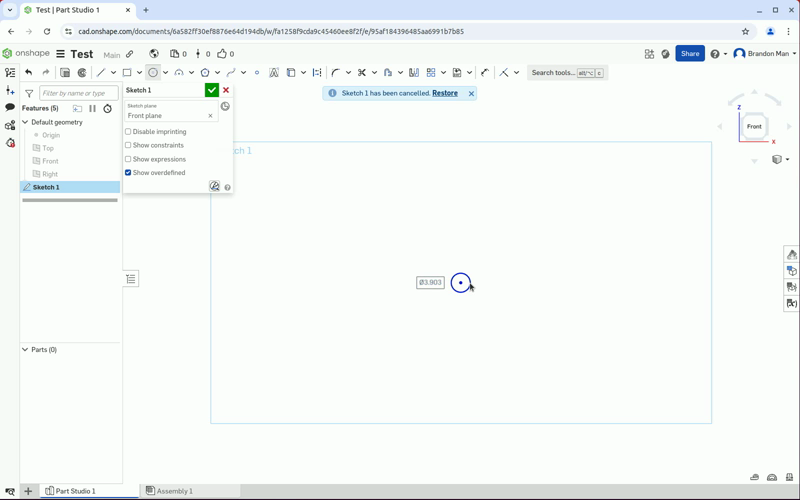
key(c)
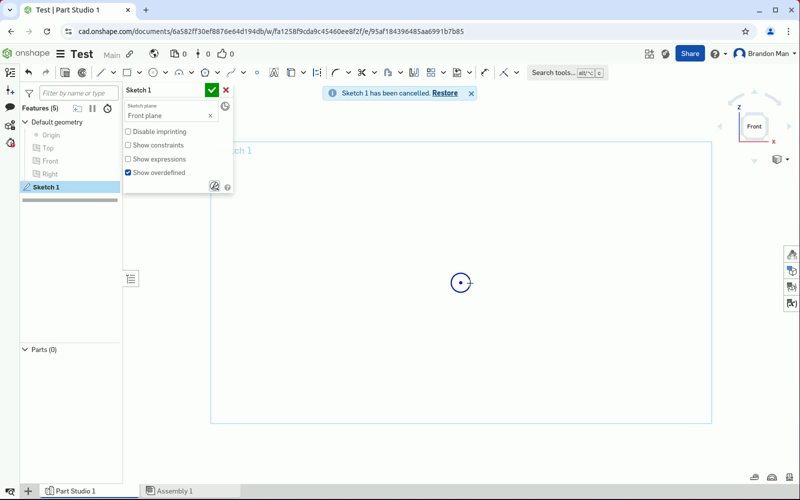
key_down(shift)
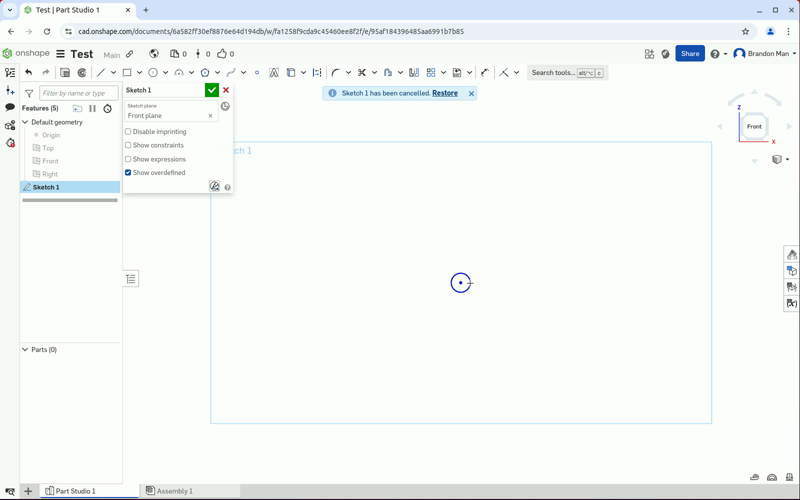
mouse_move(460, 282)
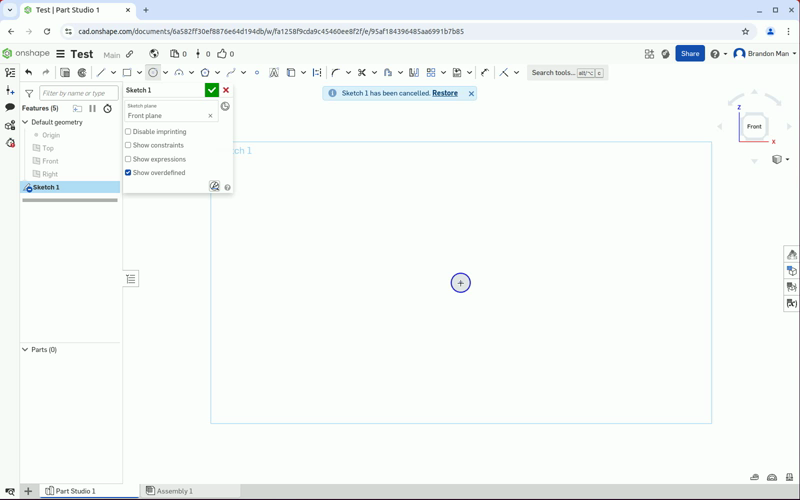
click(460, 282)
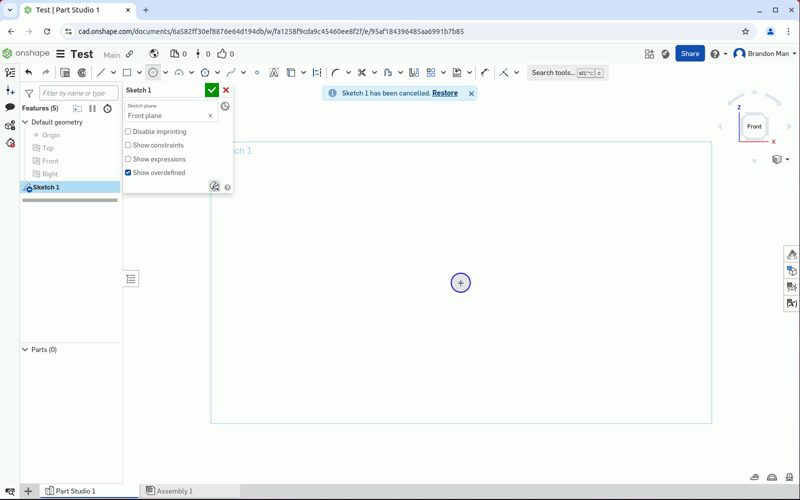
key_up(shift)
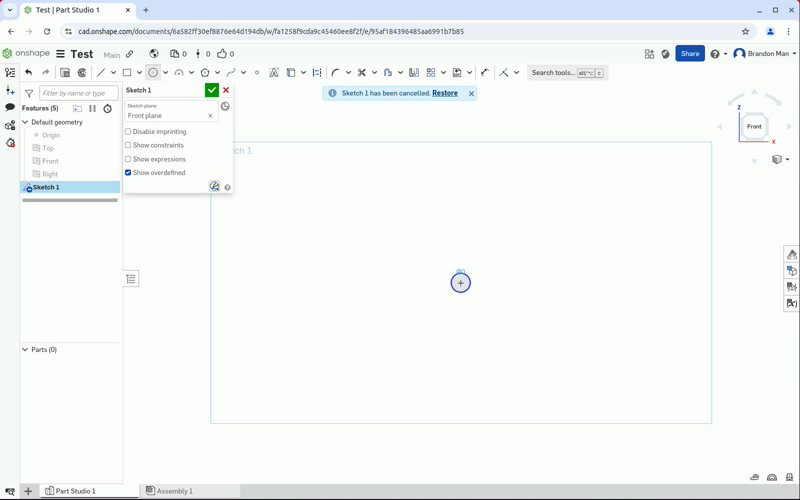
mouse_move(468, 282)
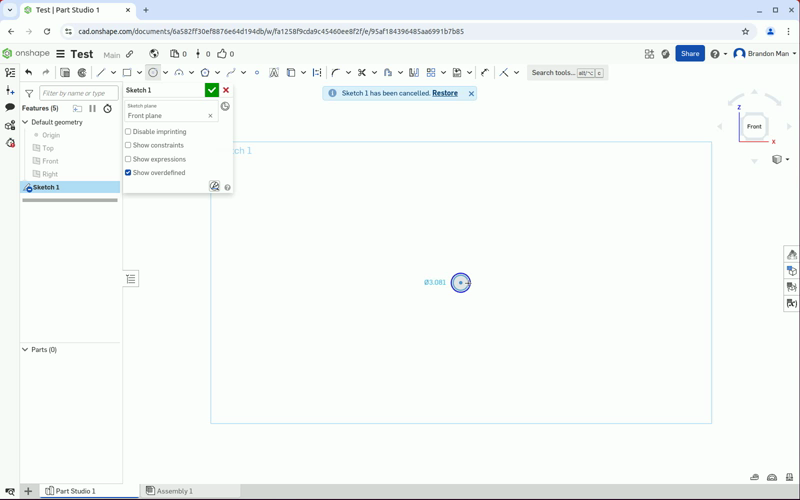
scroll(6)
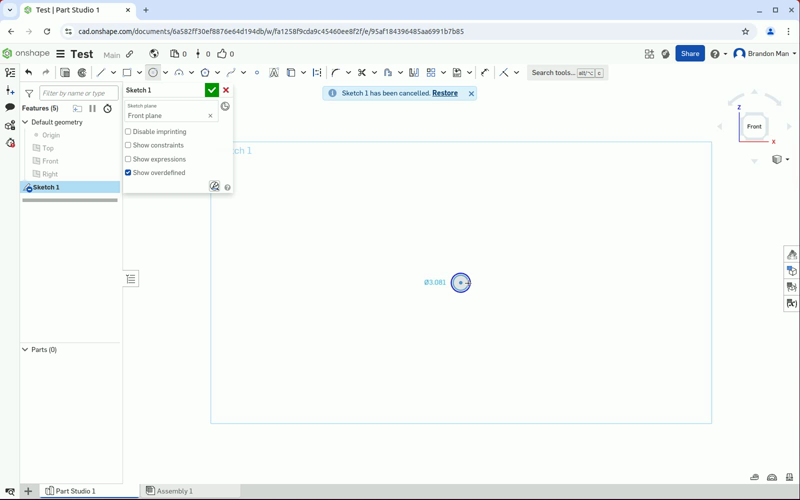
scroll(6)
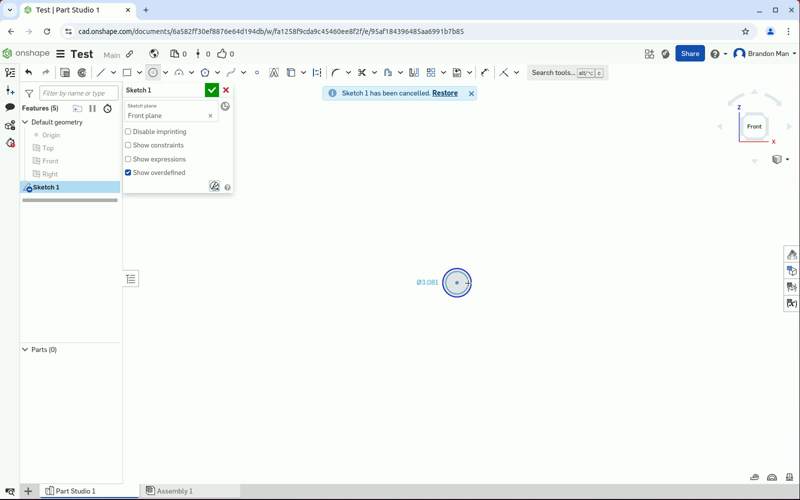
scroll(6)
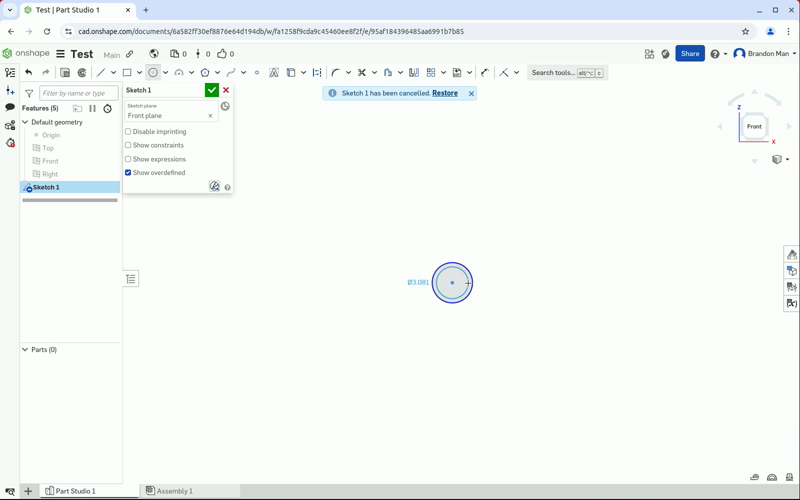
scroll(6)
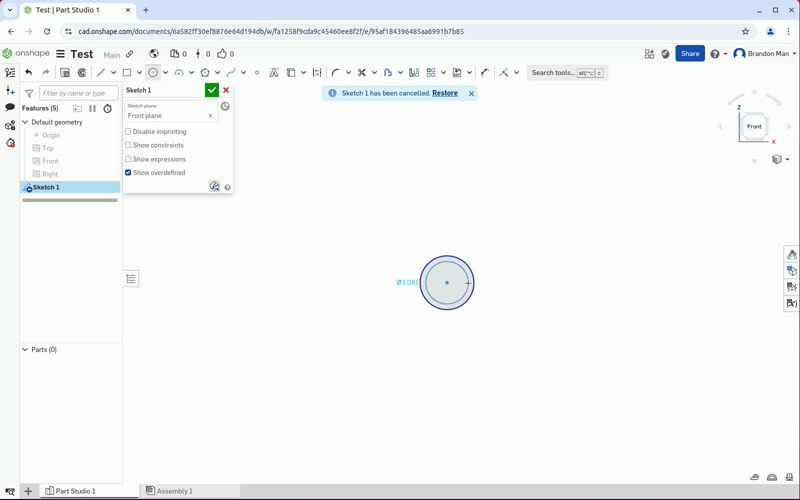
scroll(6)
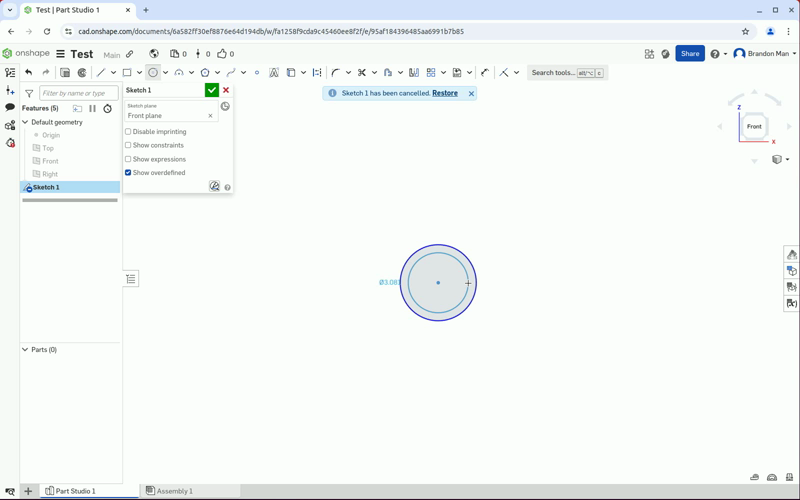
scroll(6)
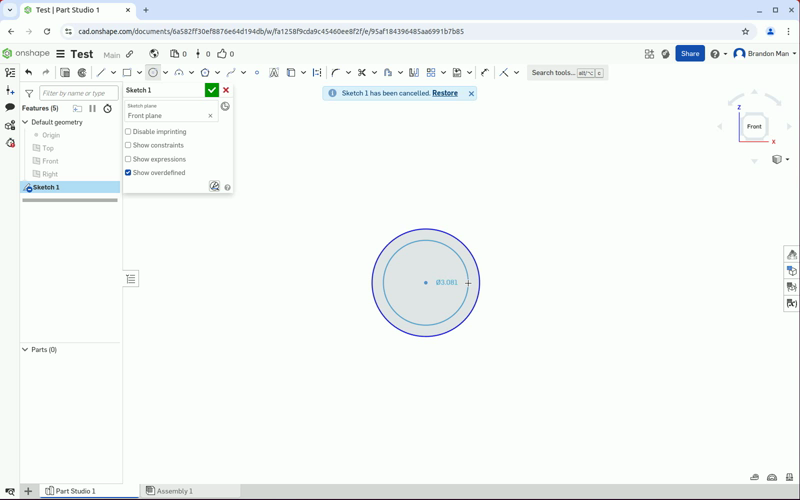
scroll(6)
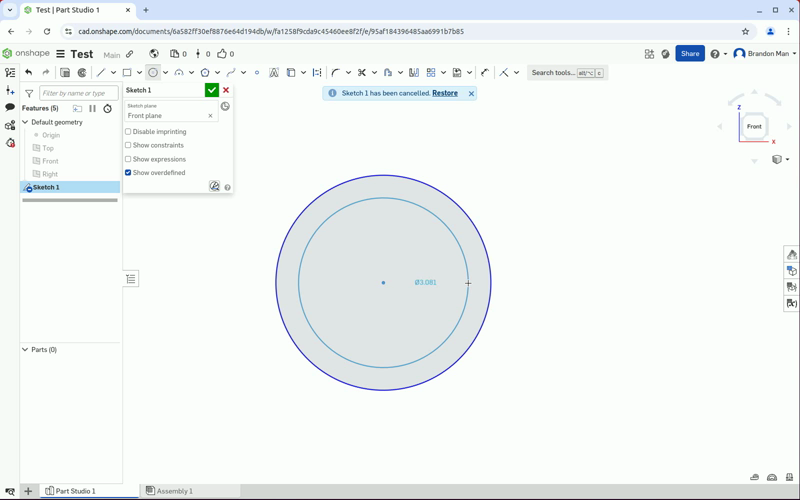
click(468, 282)
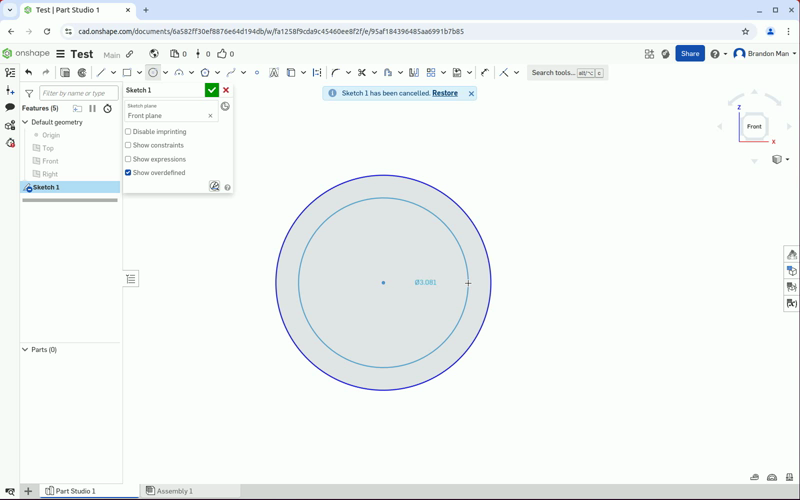
scroll(-6)
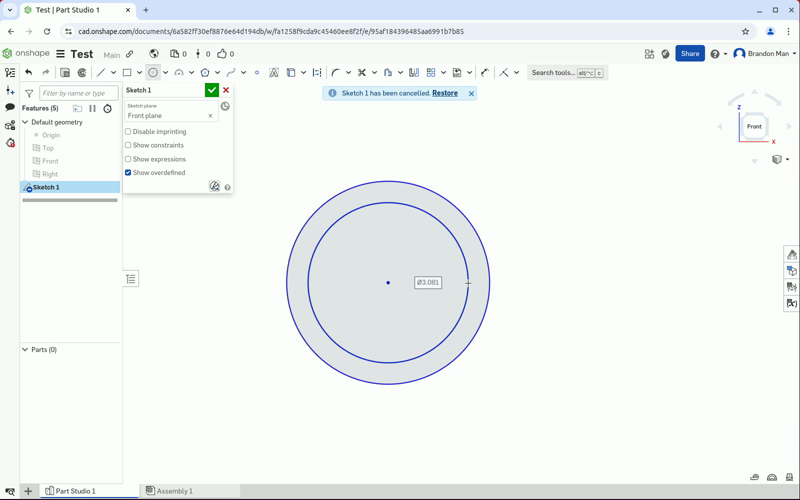
scroll(-6)
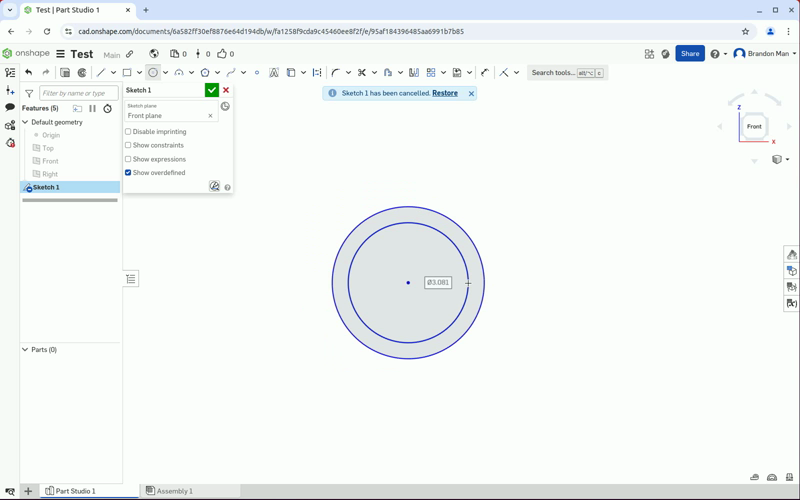
scroll(-6)
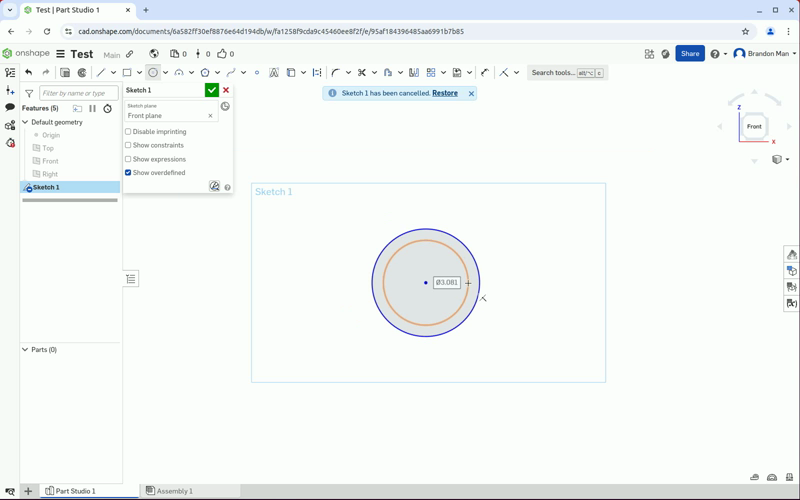
scroll(-6)
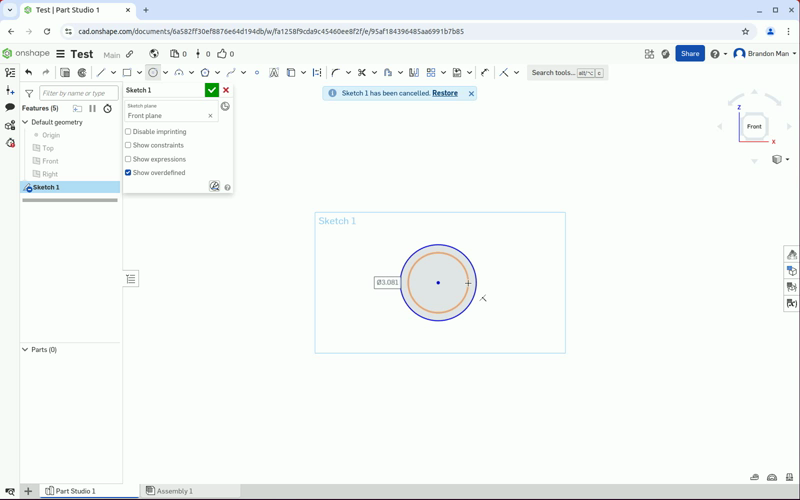
scroll(-6)
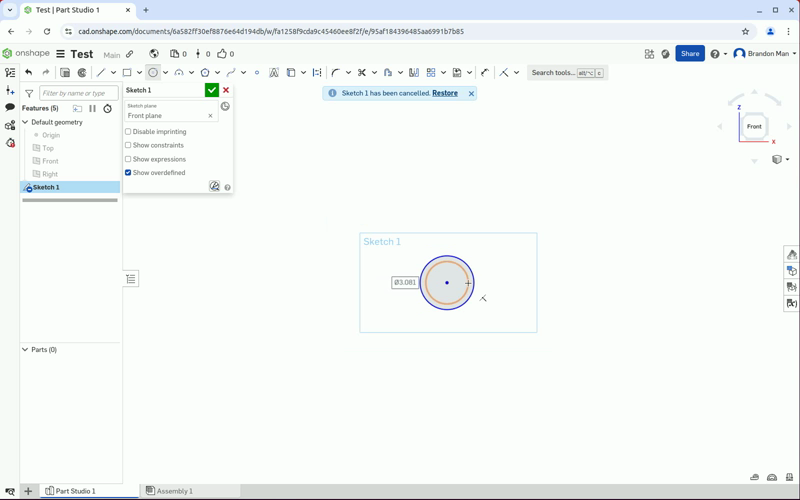
scroll(-6)
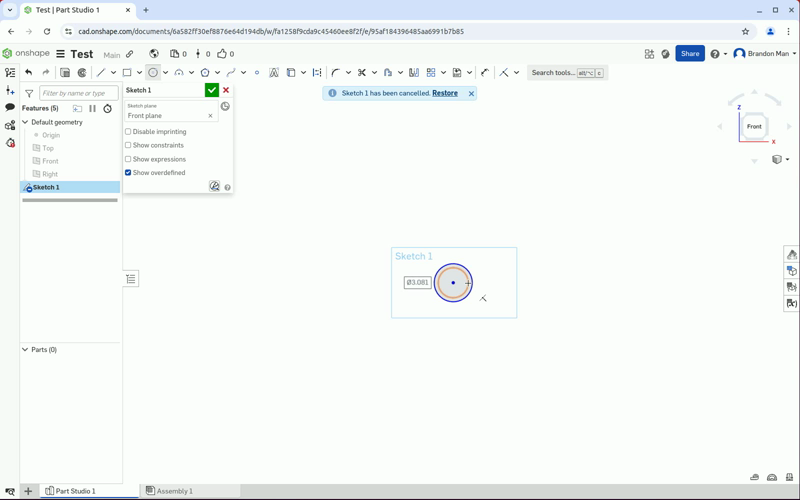
scroll(-6)
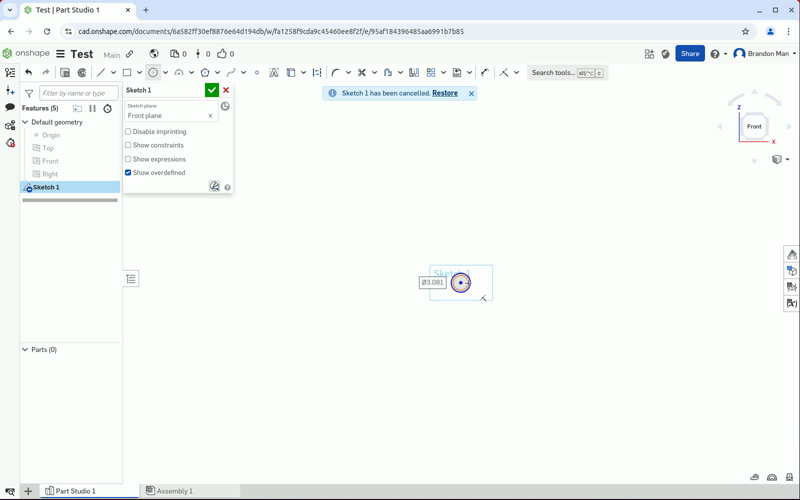
key(esc)
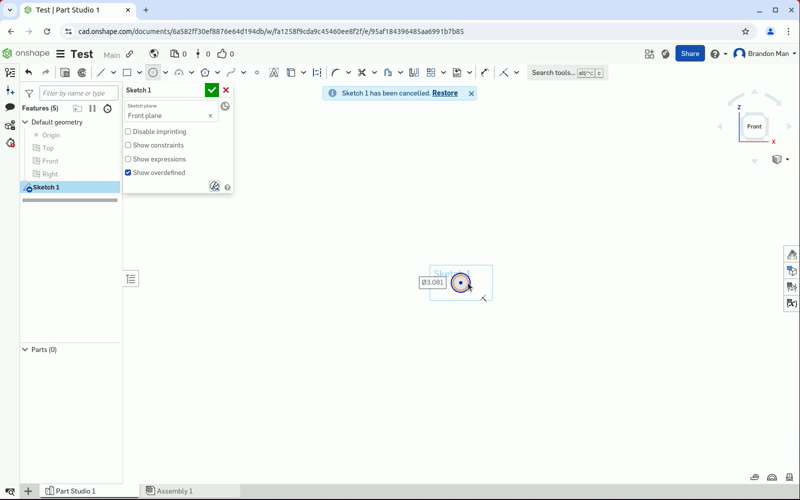
mouse_move(463, 291)
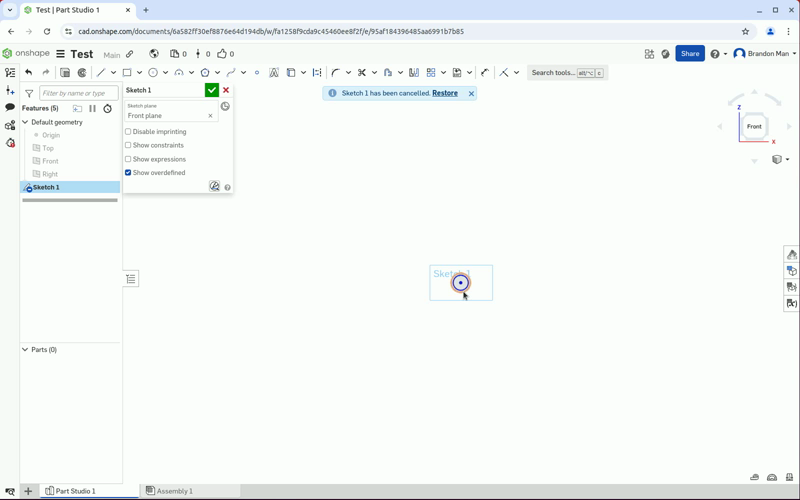
scroll(6)
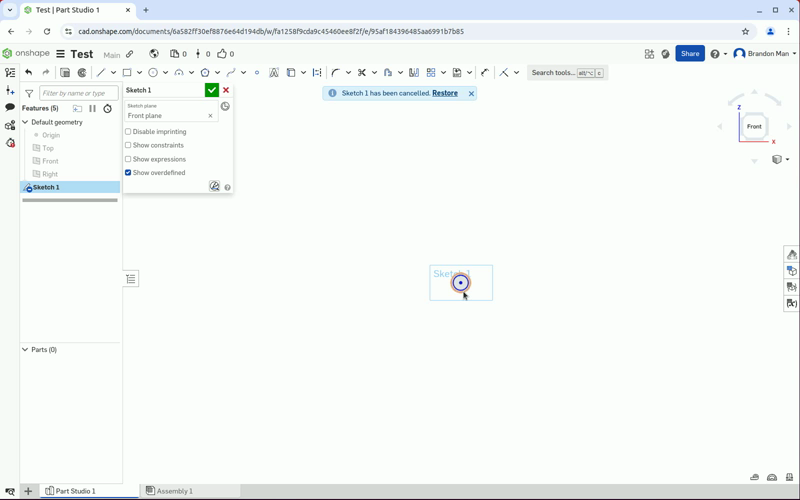
scroll(6)
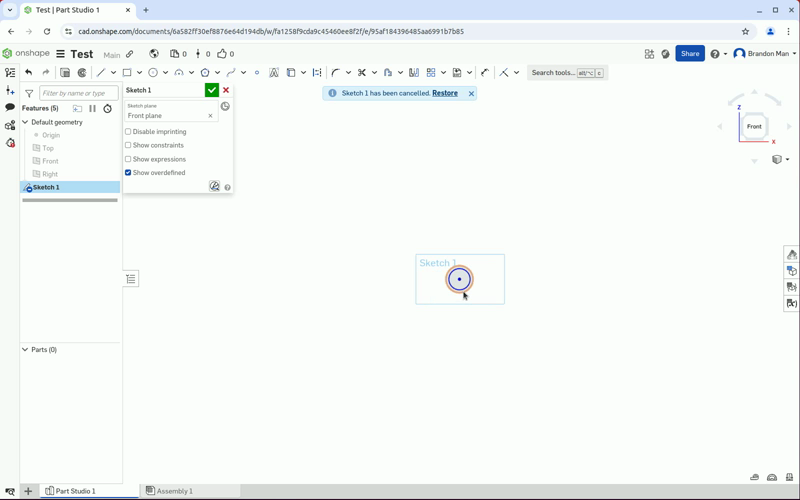
scroll(6)
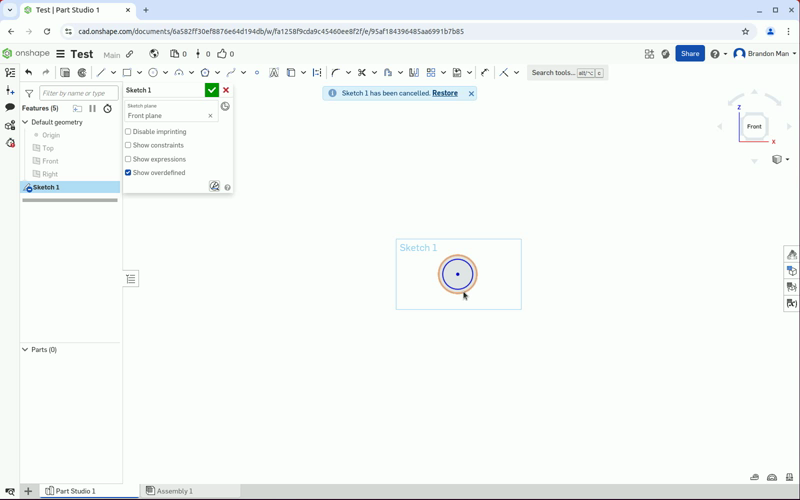
scroll(6)
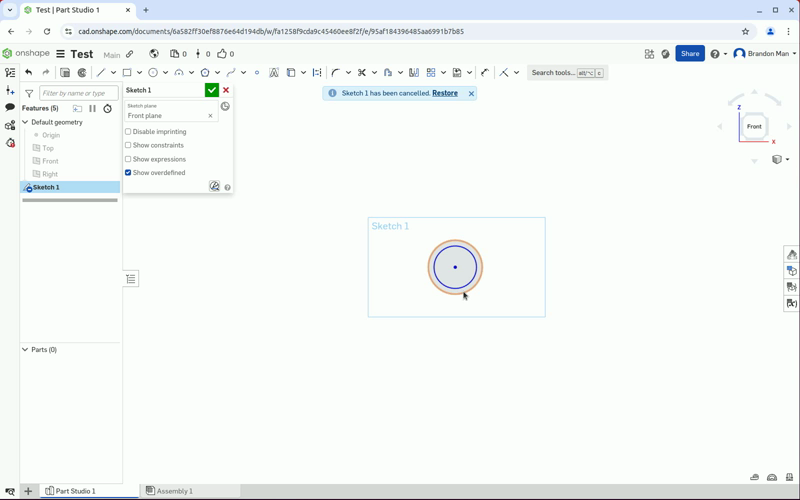
scroll(6)
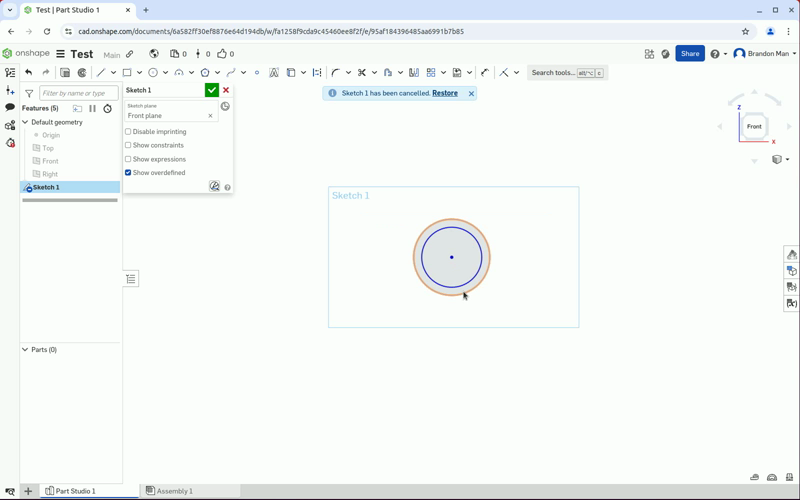
scroll(6)
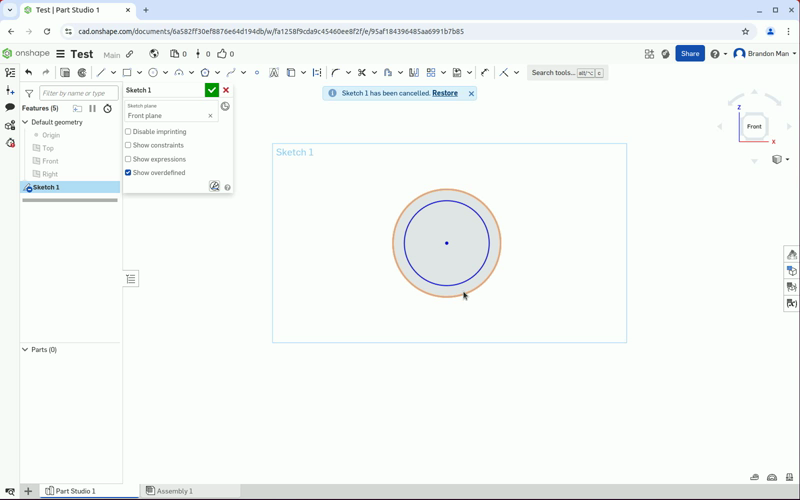
scroll(6)
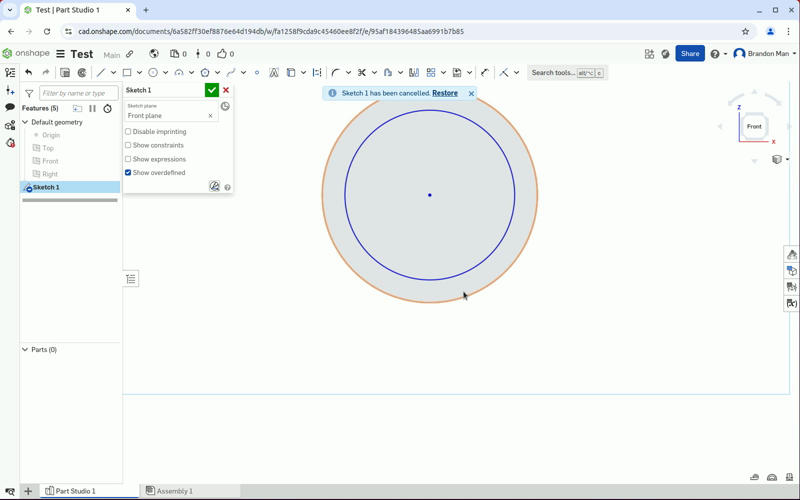
click(463, 291)
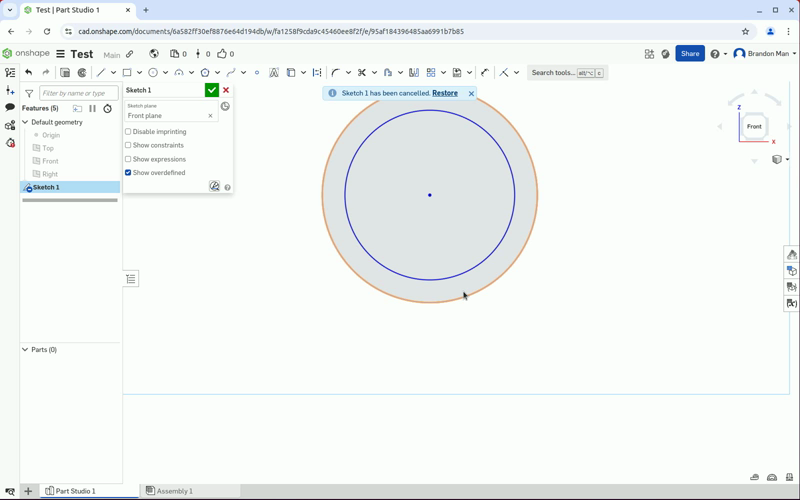
scroll(-6)
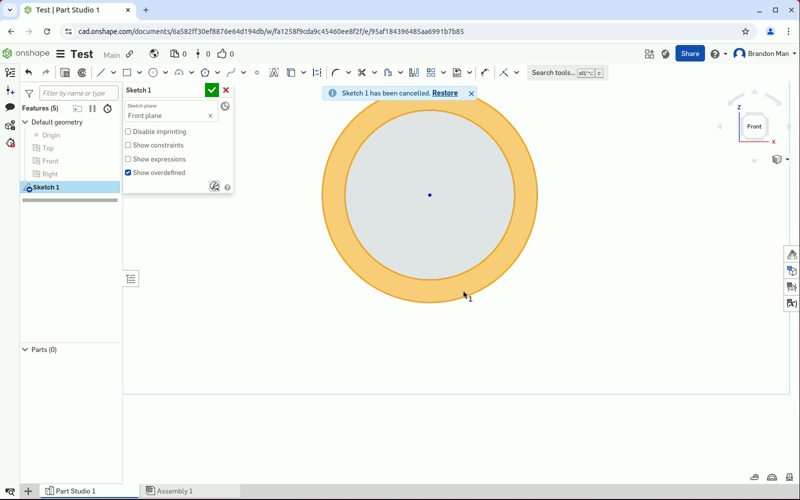
scroll(-6)
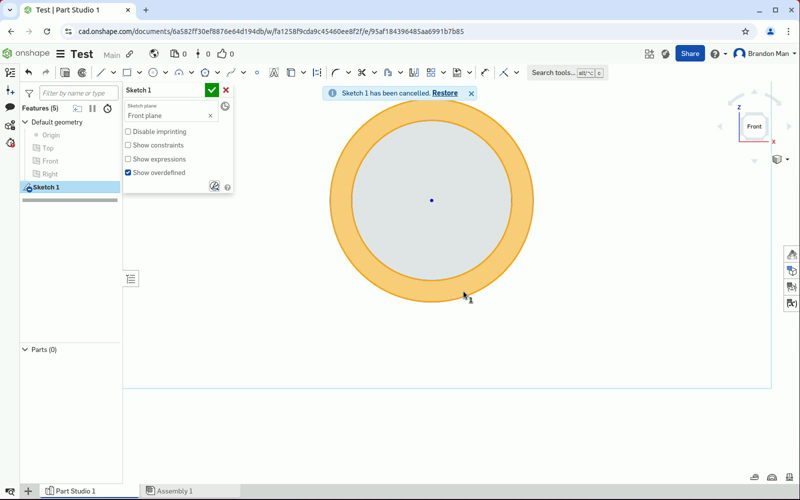
scroll(-6)
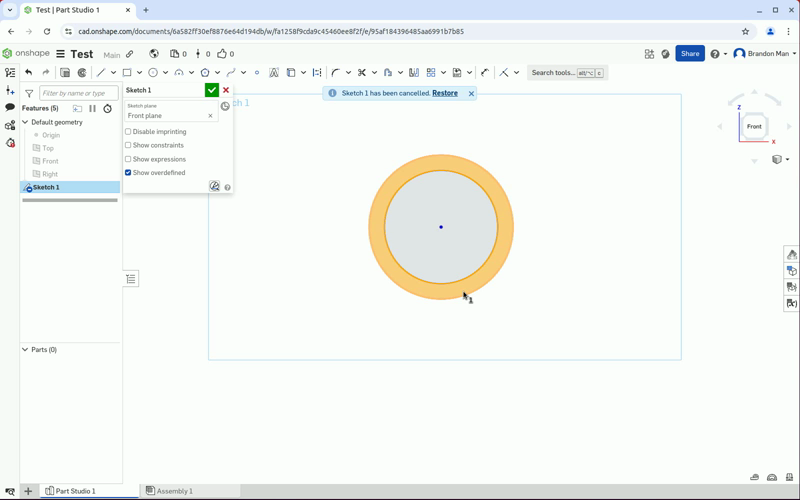
scroll(-6)
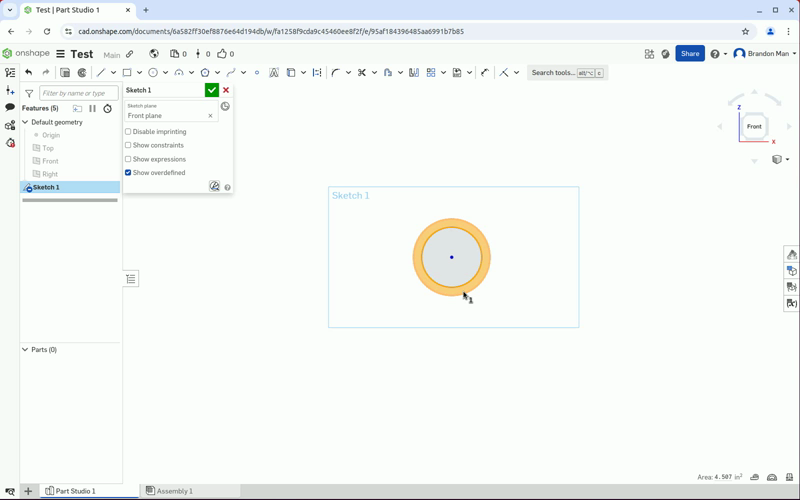
scroll(-6)
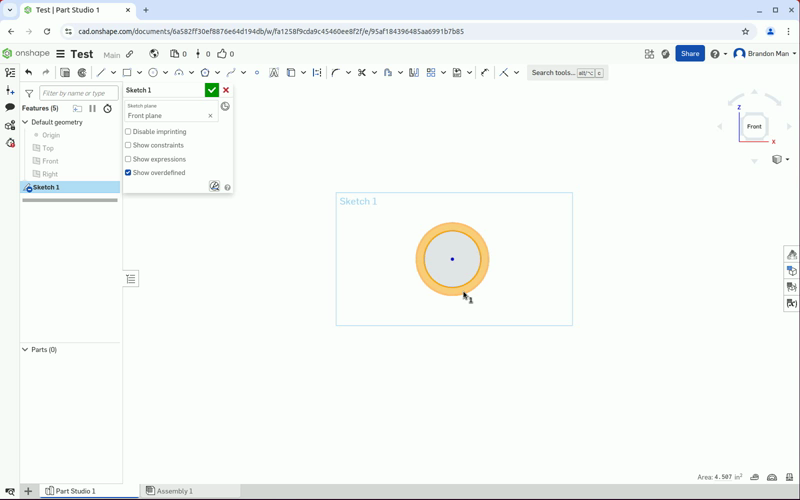
scroll(-6)
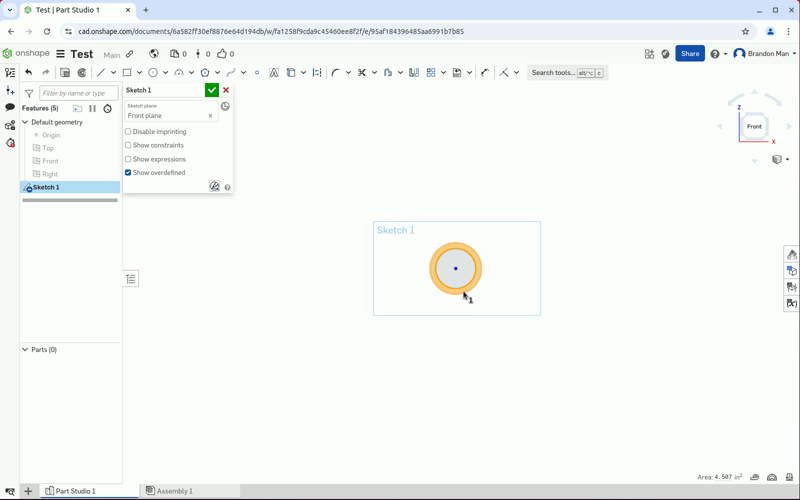
scroll(-6)
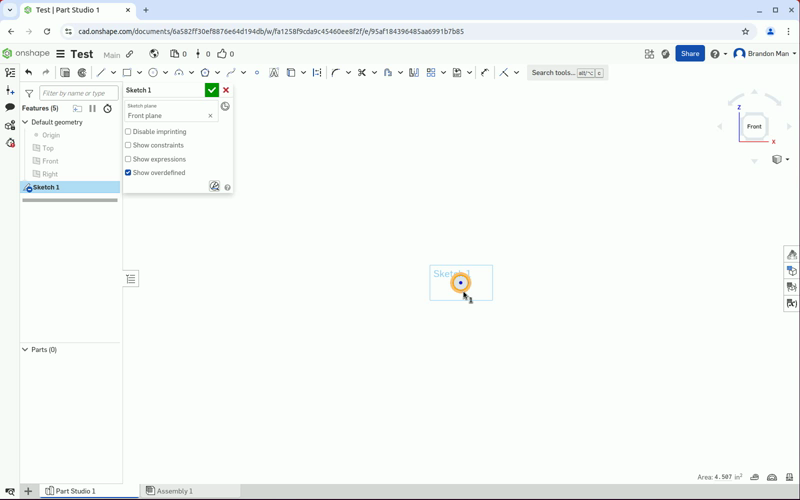
mouse_move(73, 352)
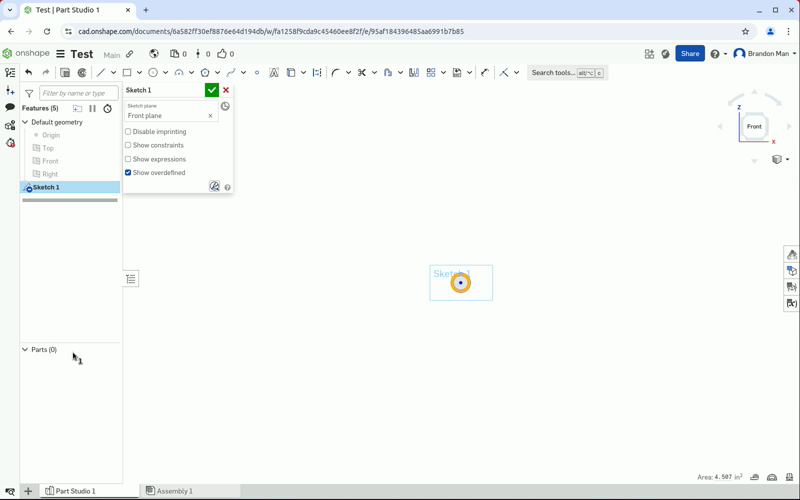
key(shift+y)
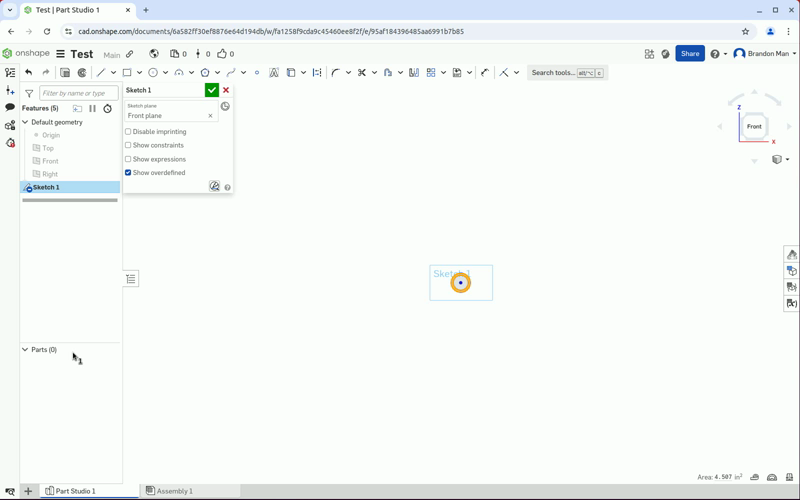
key(shift+e)
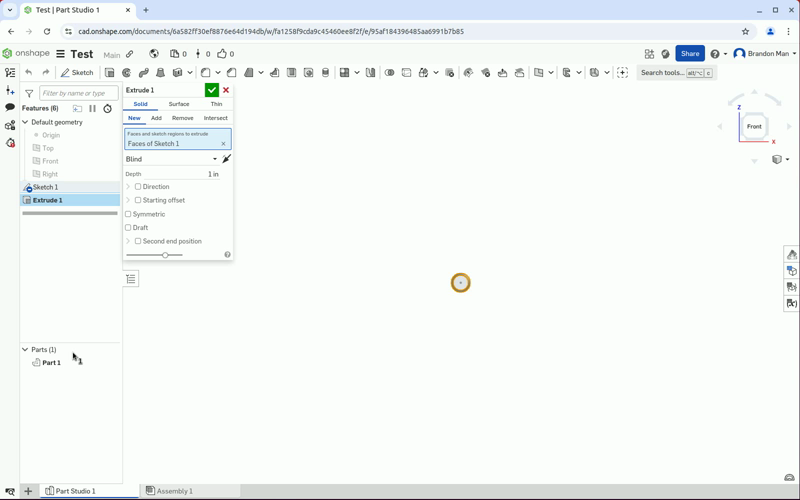
mouse_move(143, 106)
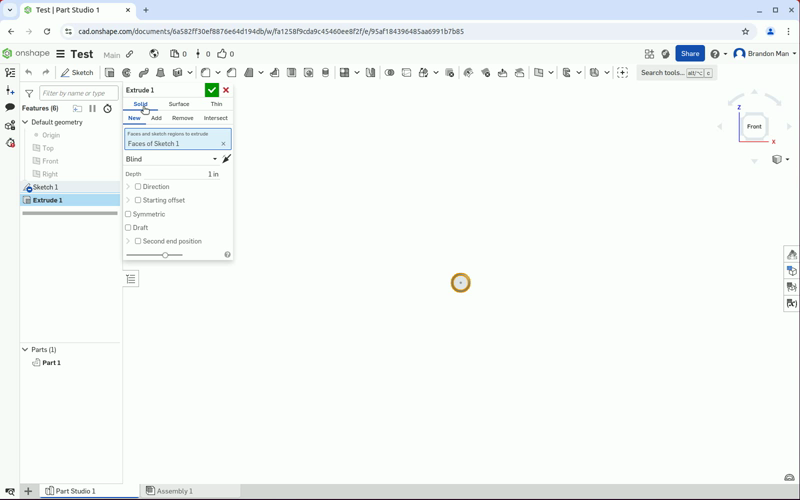
click(143, 106)
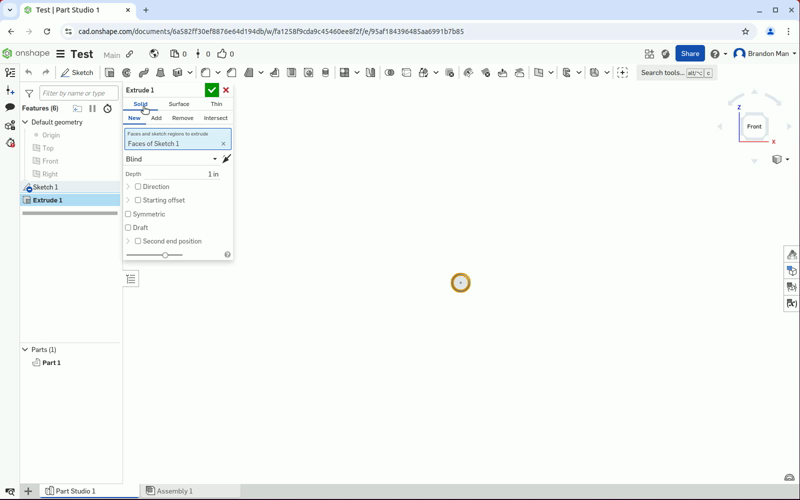
mouse_move(137, 120)
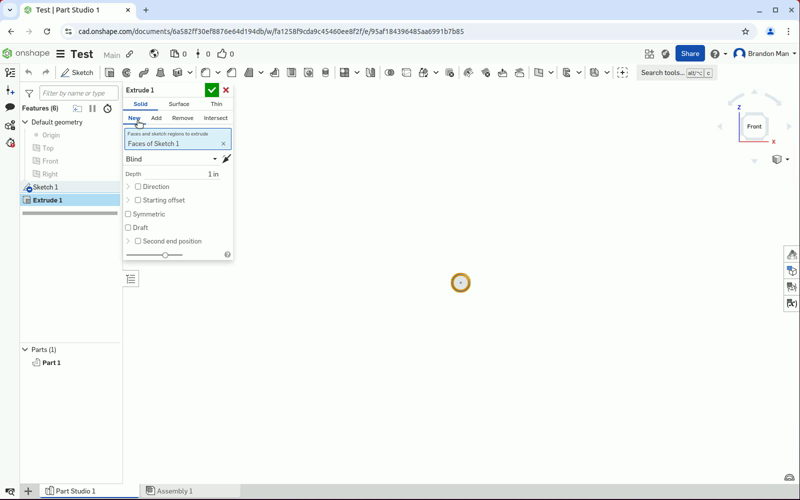
click(137, 120)
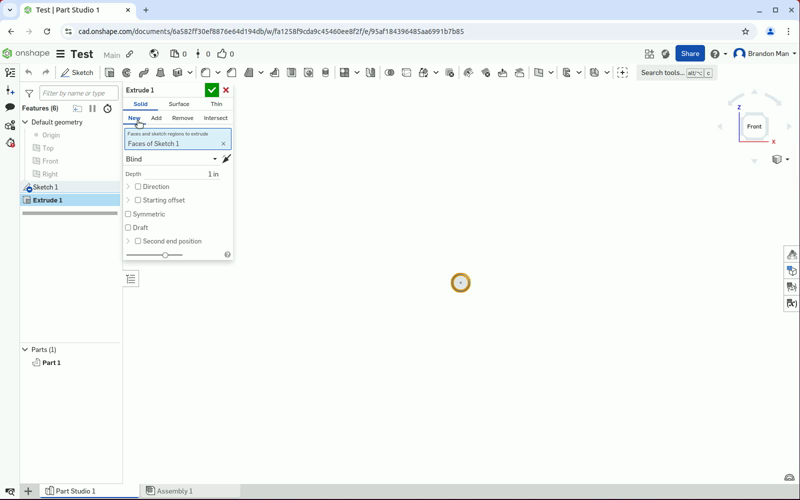
key(tab, 4)
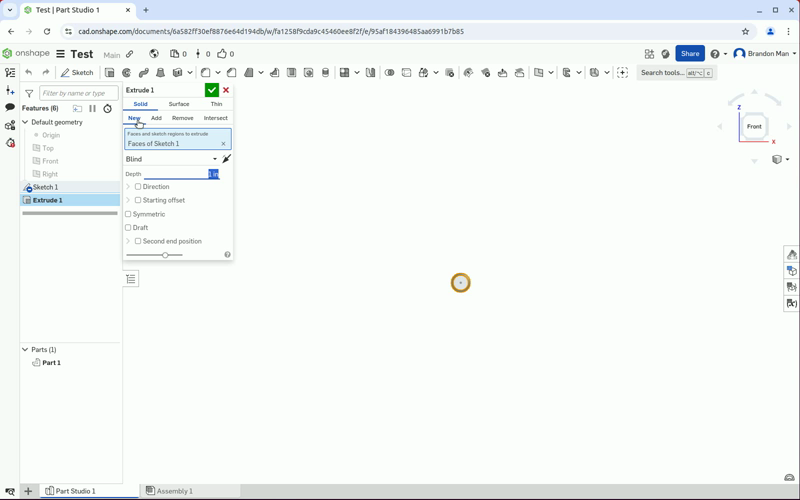
text(46.216)
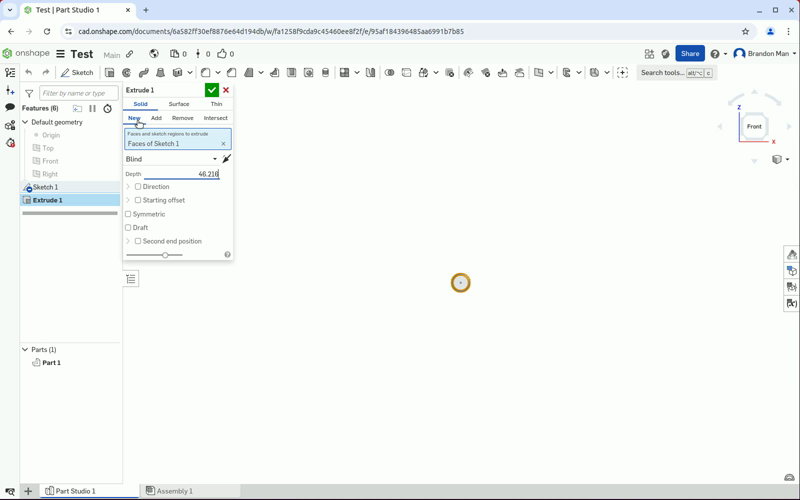
key(tab, 3)
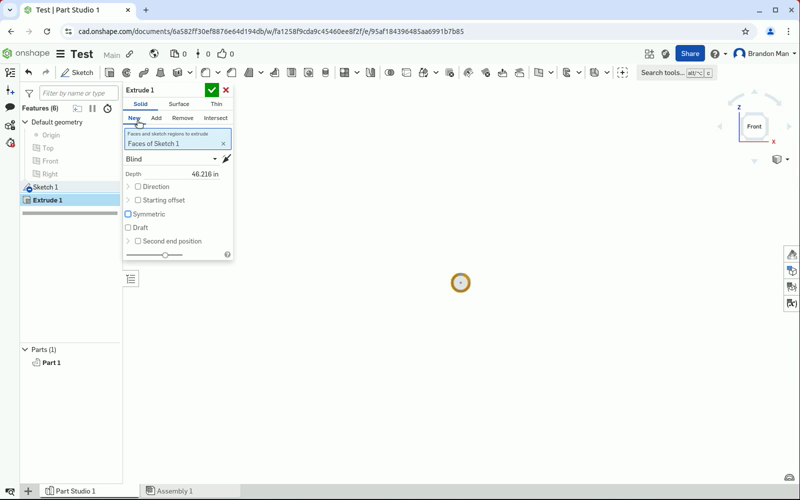
key(space)
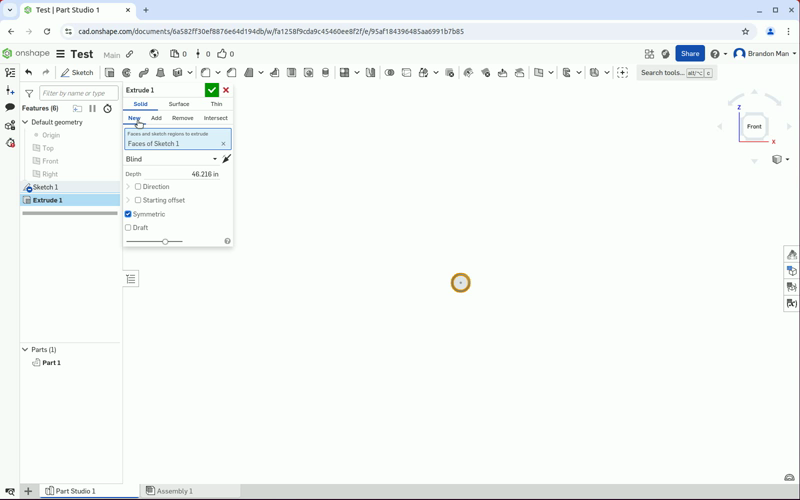
key(enter)
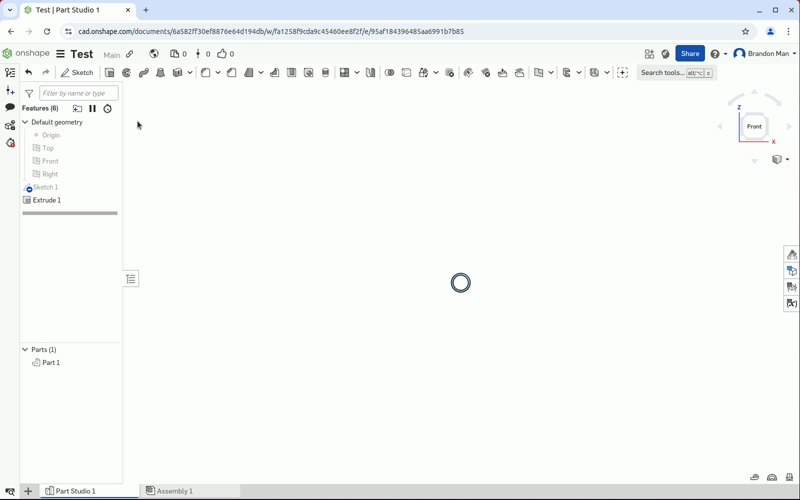
key(shift+h)
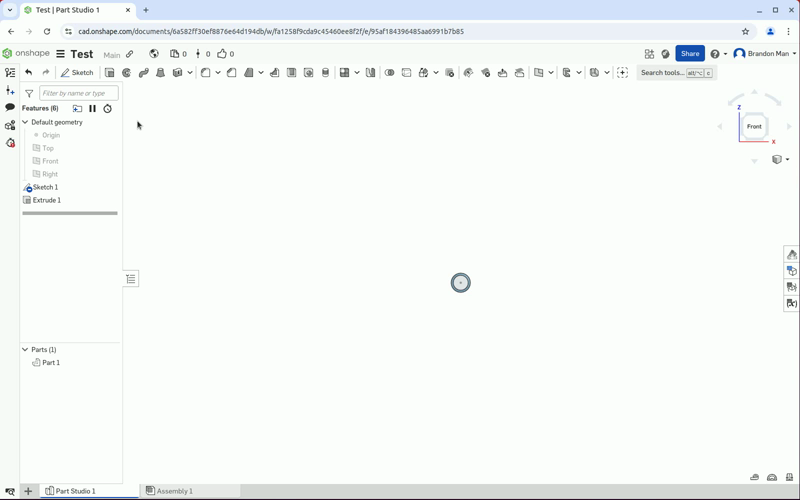
key(shift+h)
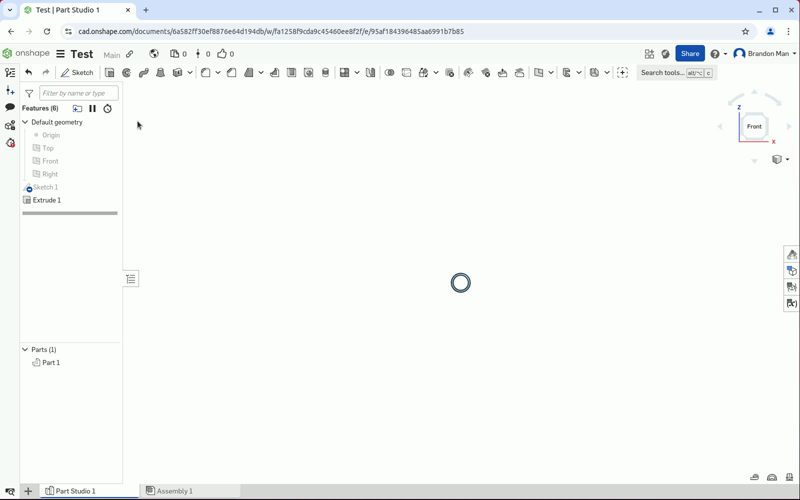
mouse_move(73, 189)
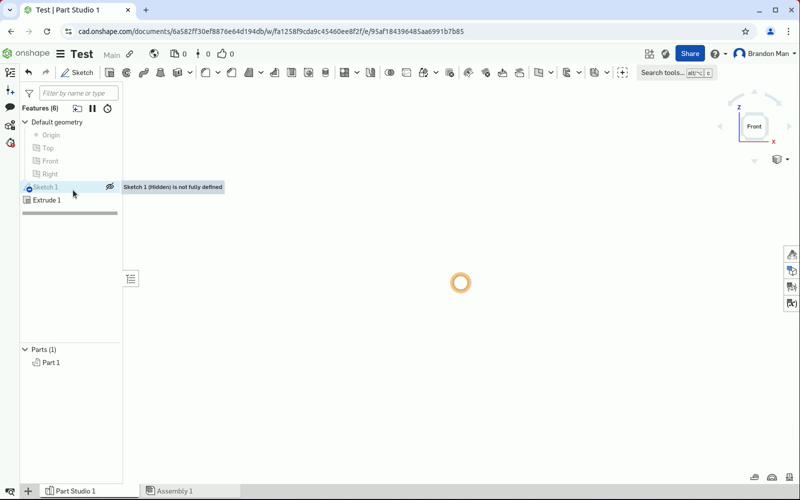
click(73, 189)
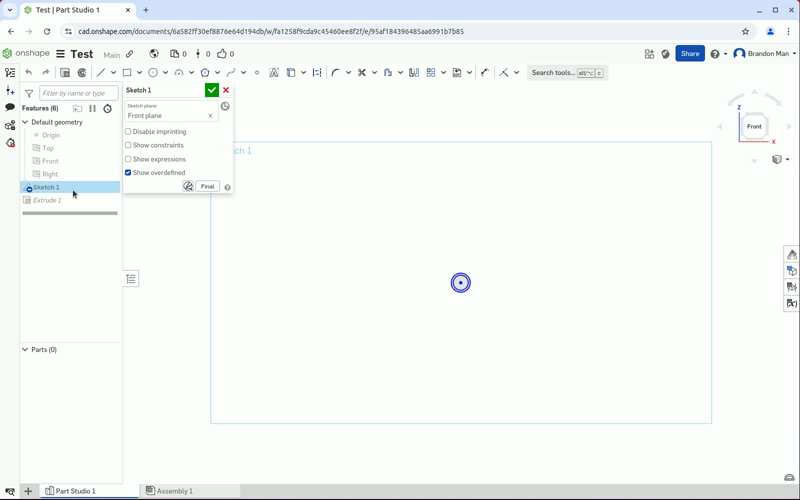
mouse_move(229, 92)
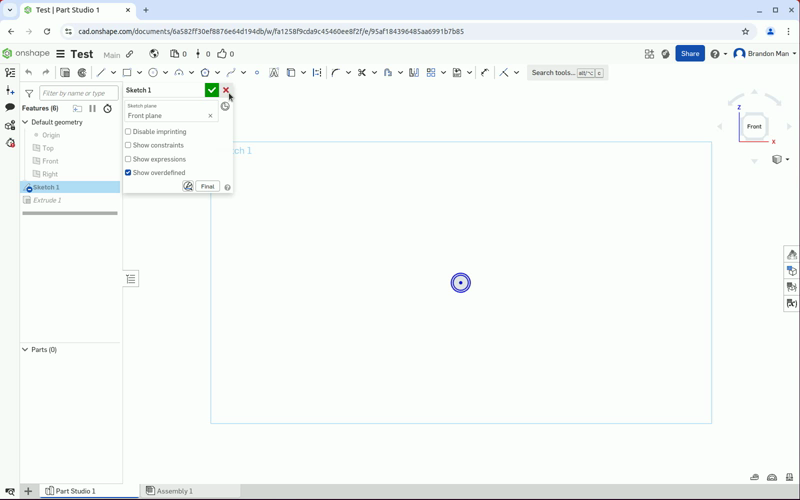
click(229, 92)
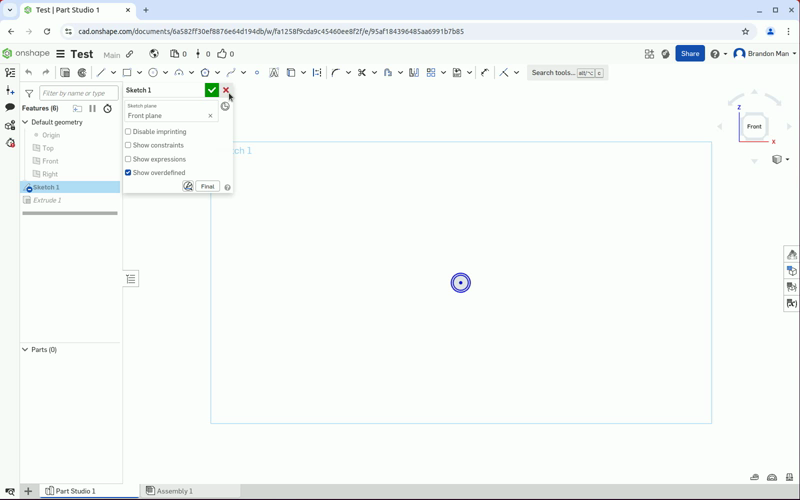
key(shift+s)
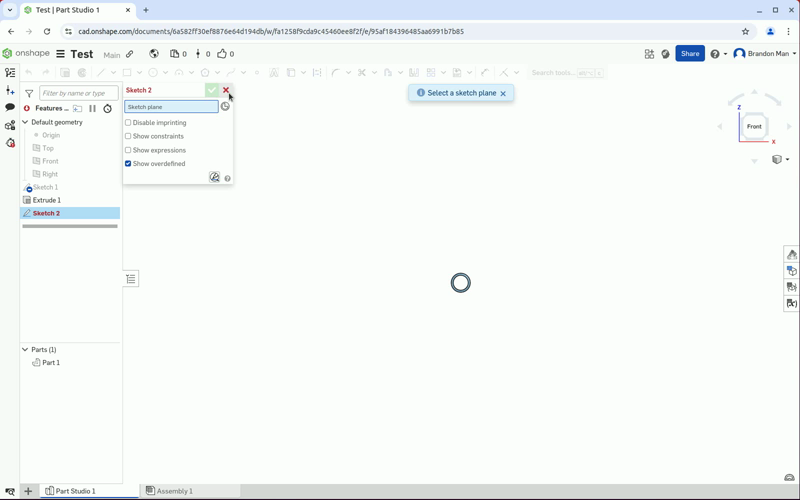
mouse_move(73, 163)
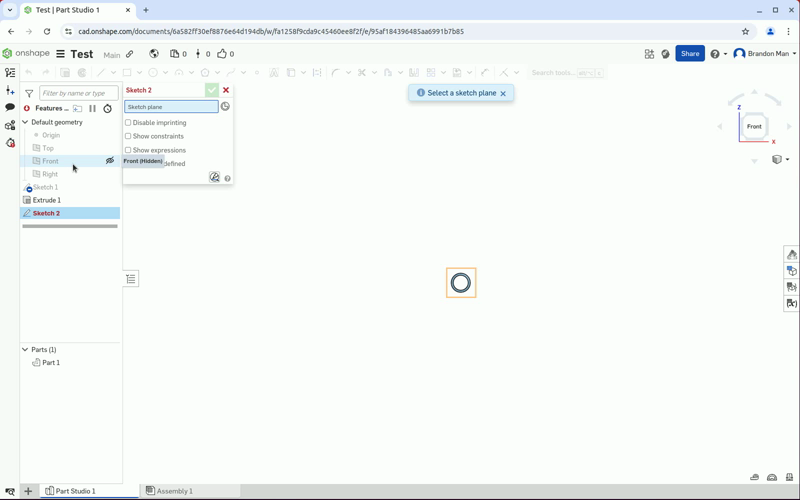
click(73, 163)
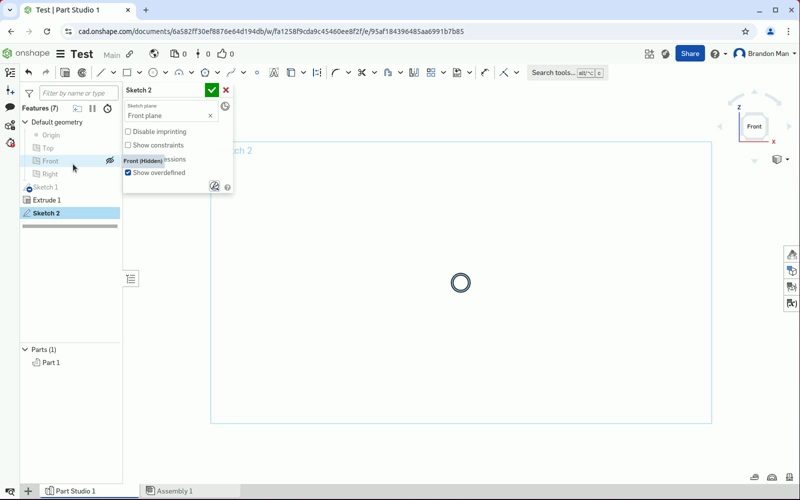
mouse_move(73, 352)
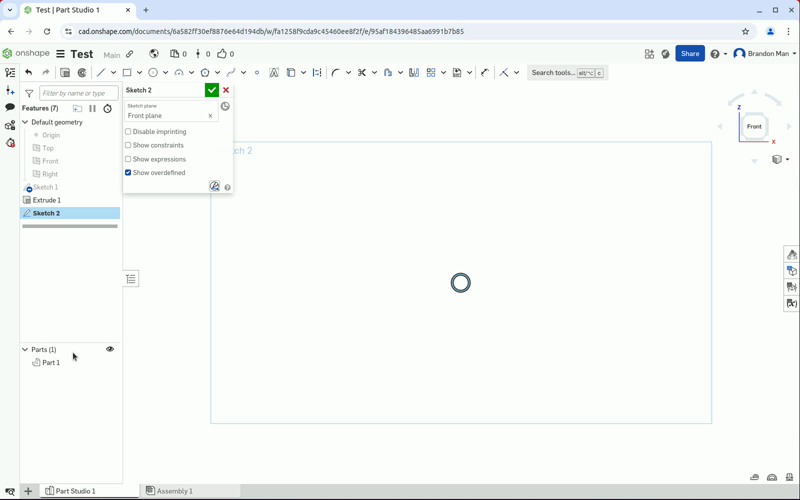
key(y)
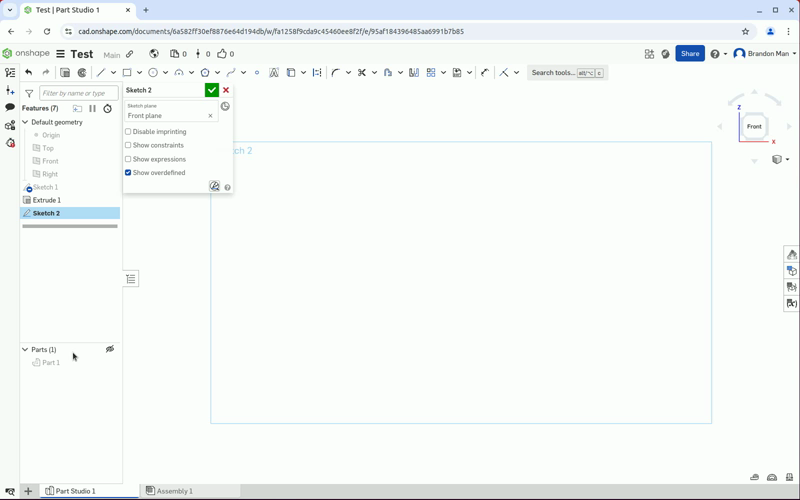
key(c)
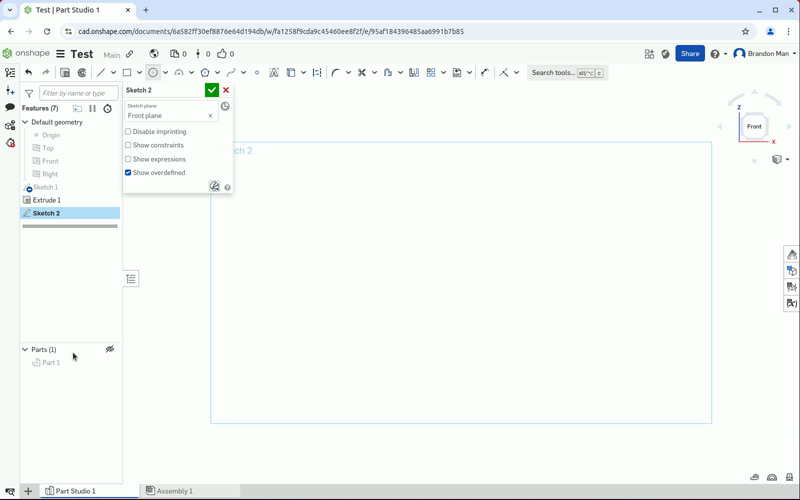
key_down(shift)
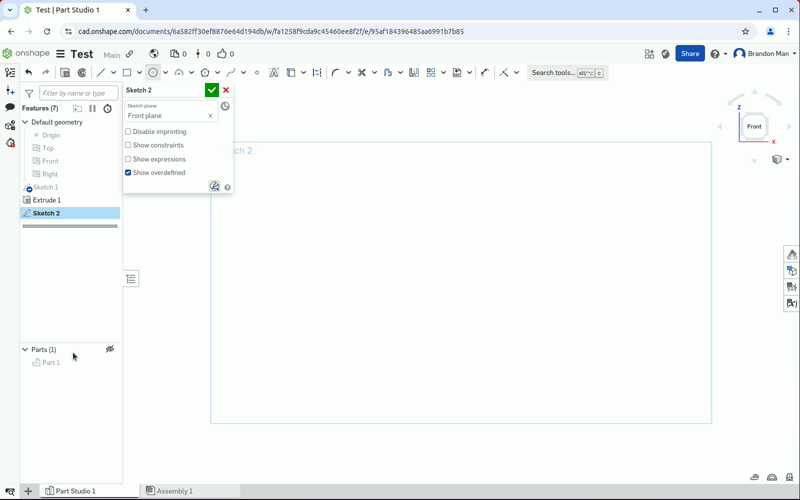
mouse_move(460, 282)
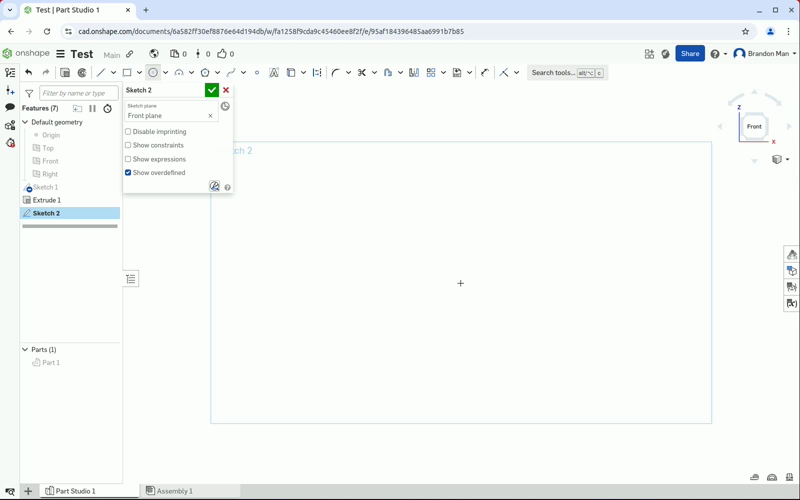
click(460, 282)
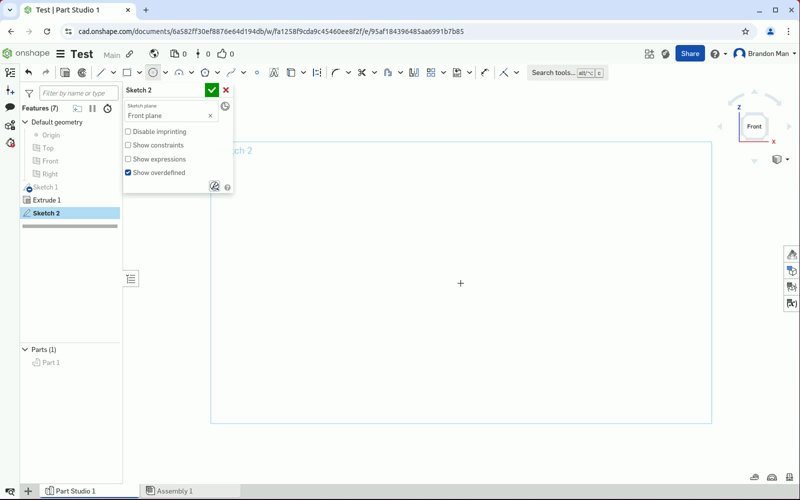
key_up(shift)
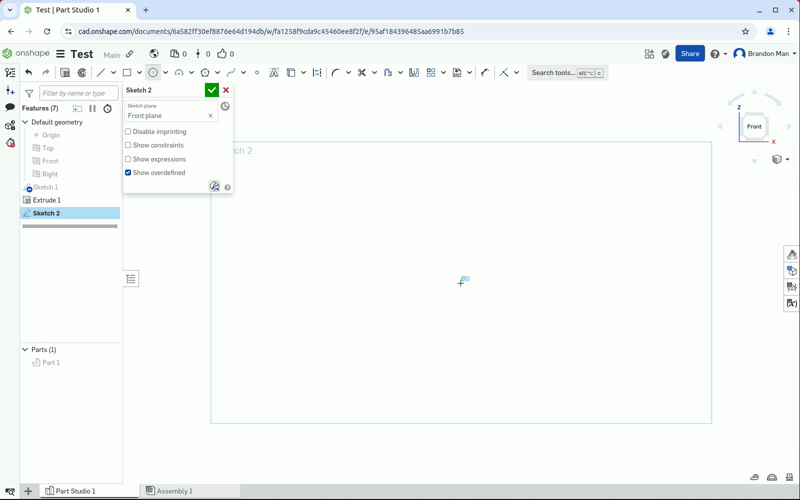
mouse_move(484, 282)
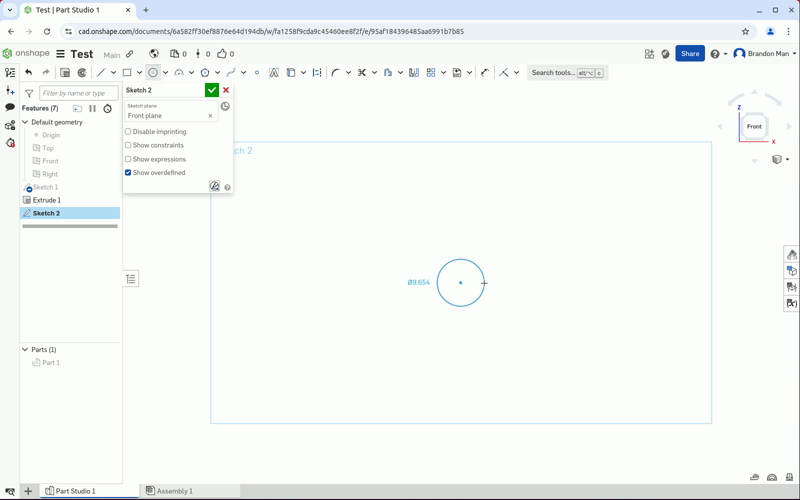
click(484, 282)
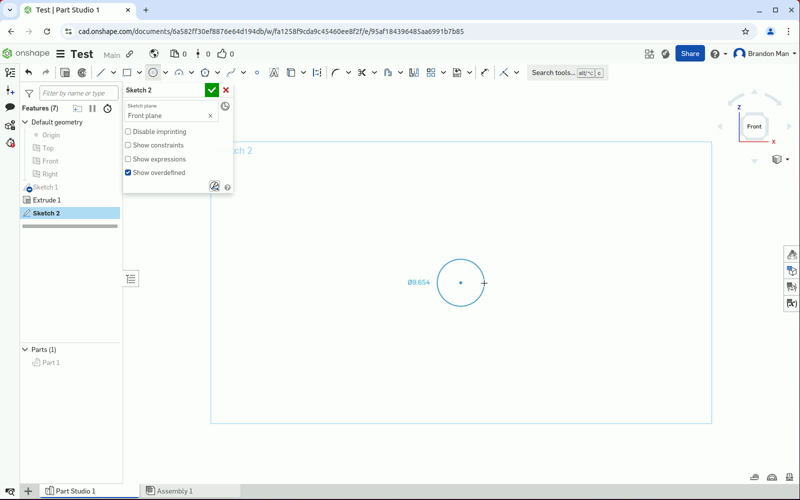
key(esc)
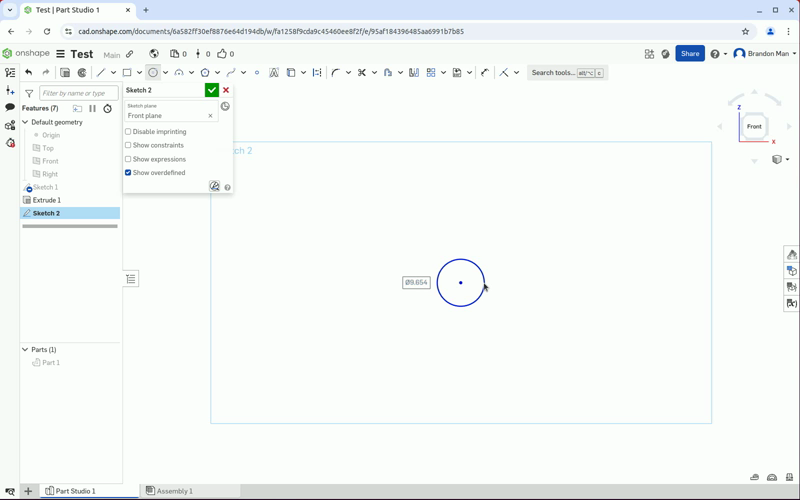
key(c)
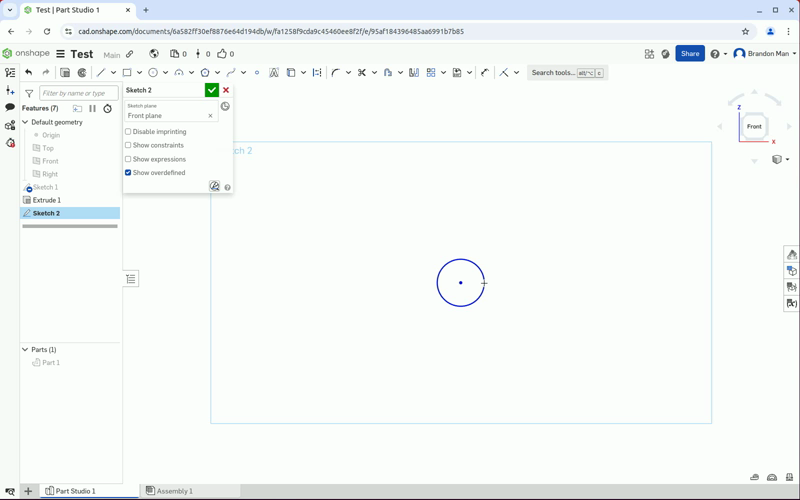
key_down(shift)
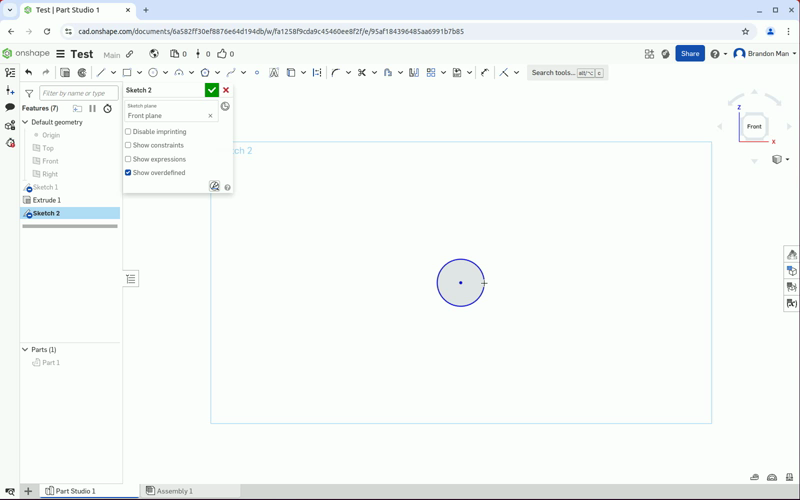
mouse_move(460, 282)
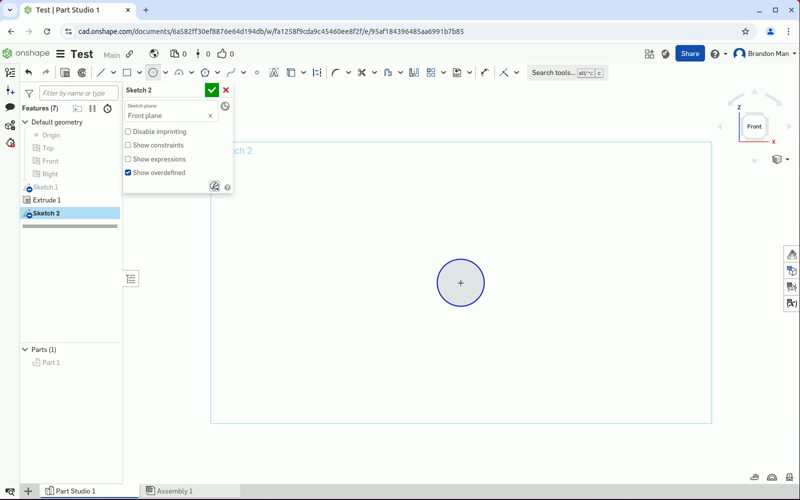
click(460, 282)
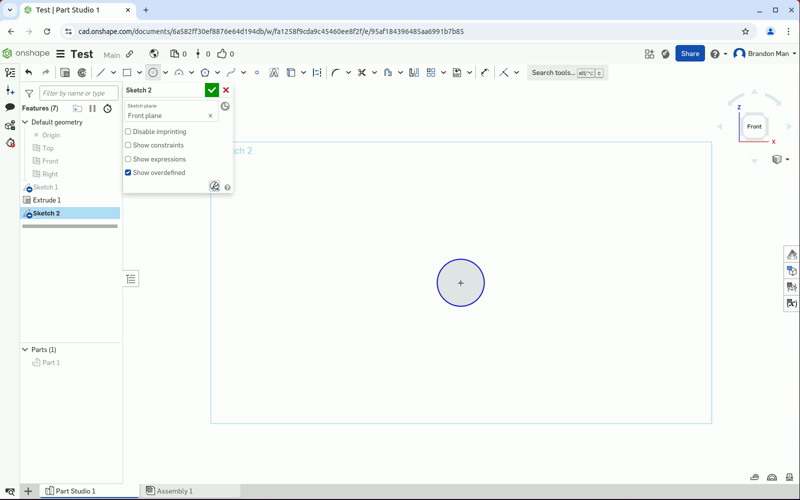
key_up(shift)
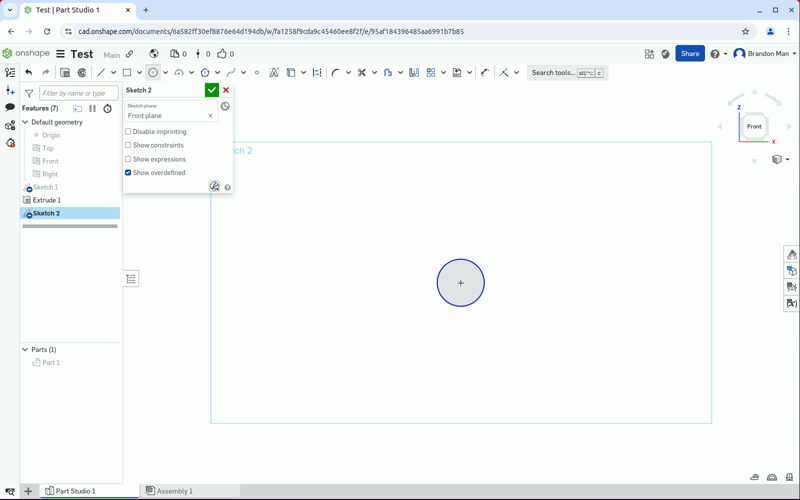
mouse_move(469, 282)
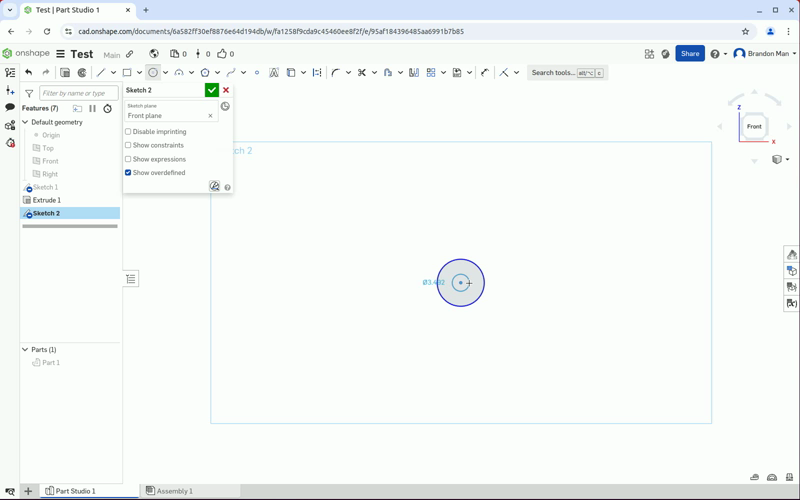
click(469, 282)
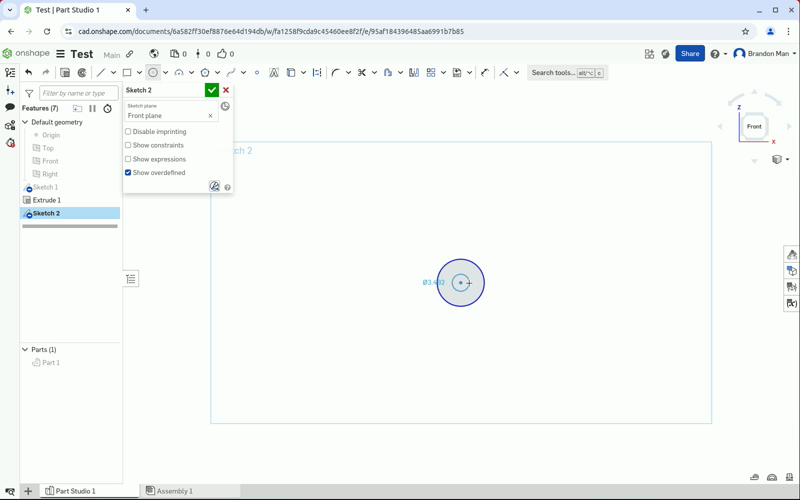
key(esc)
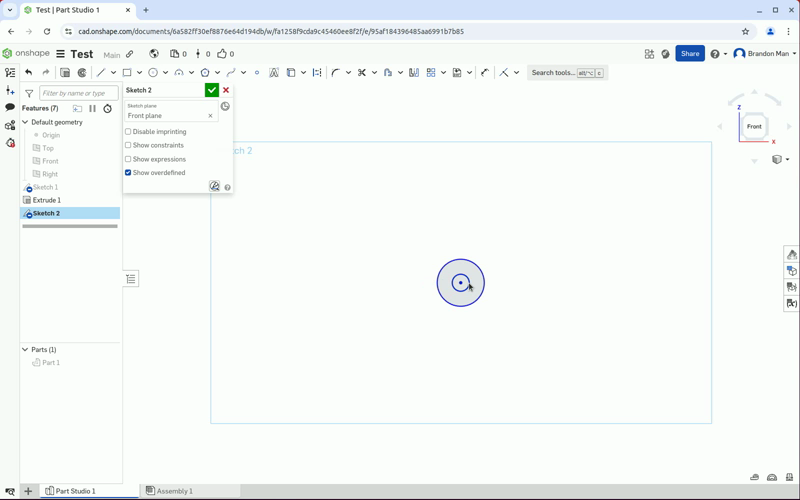
mouse_move(452, 302)
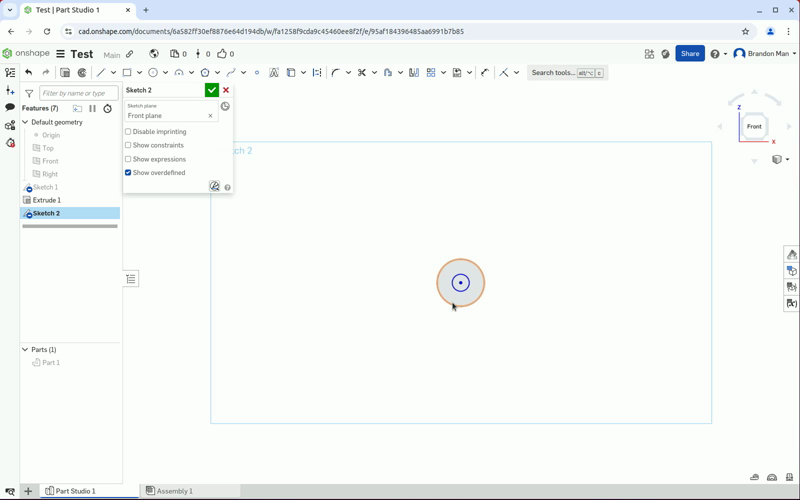
scroll(6)
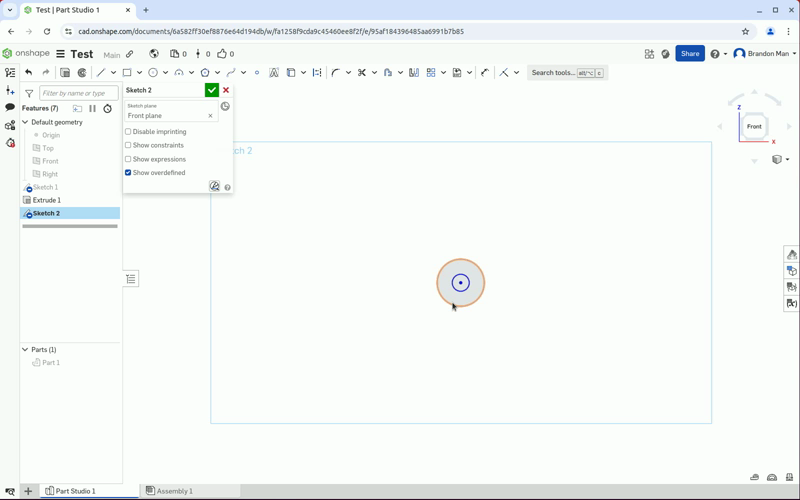
scroll(6)
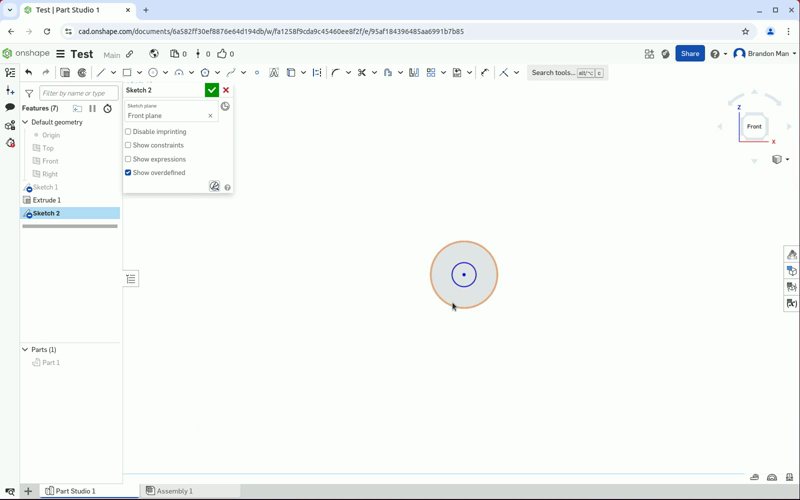
scroll(6)
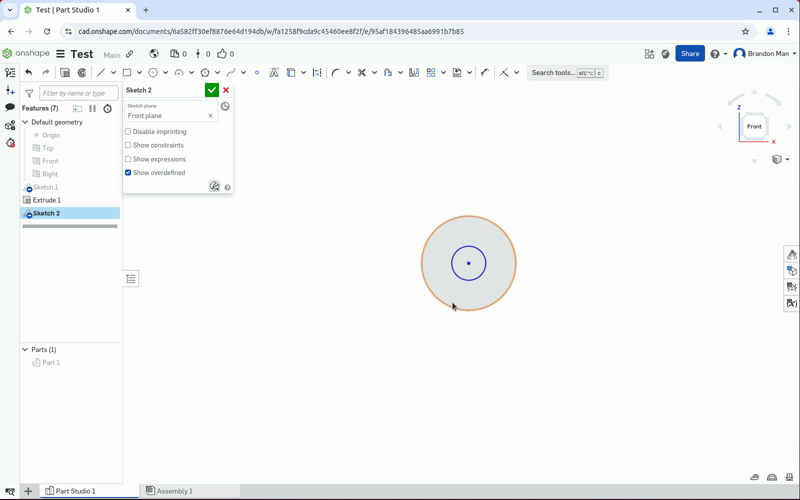
scroll(6)
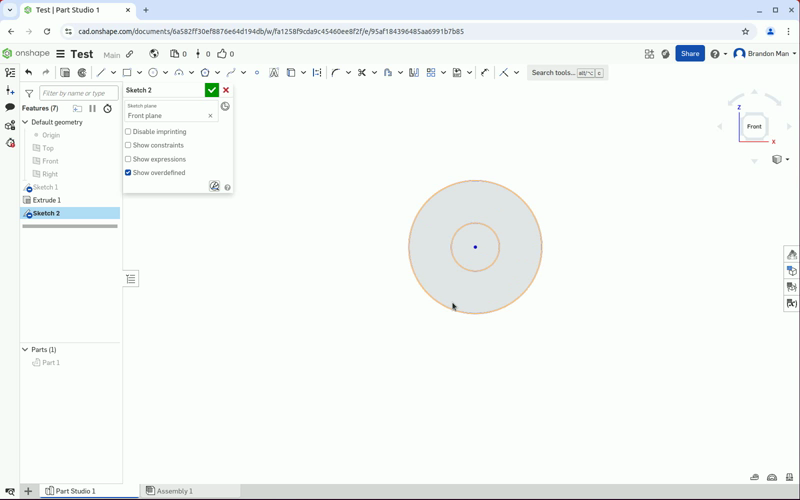
scroll(6)
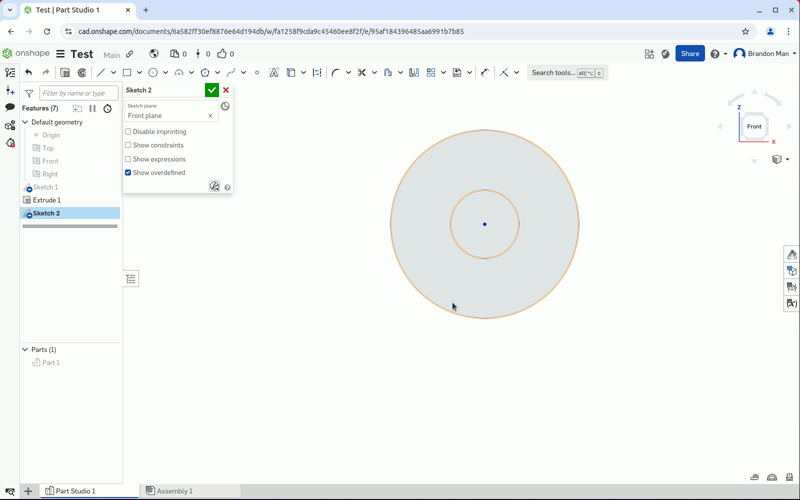
scroll(6)
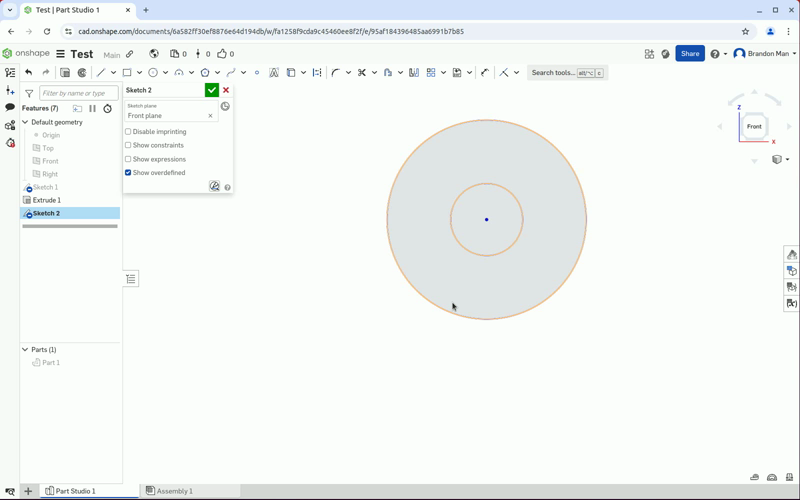
scroll(6)
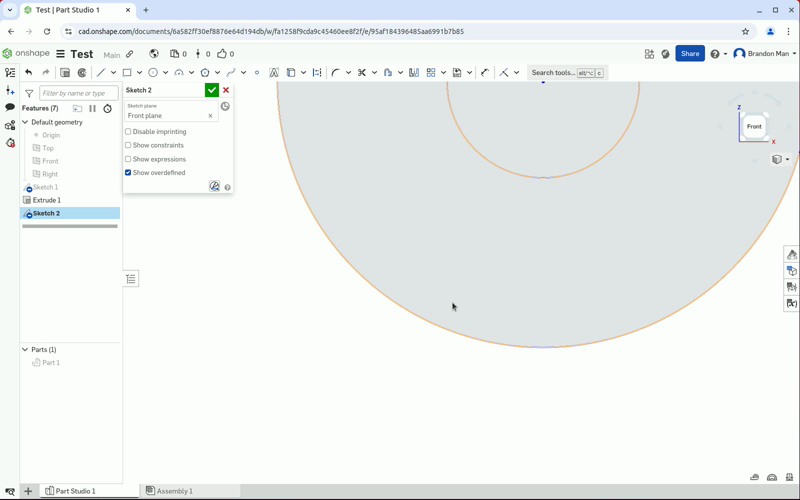
click(452, 302)
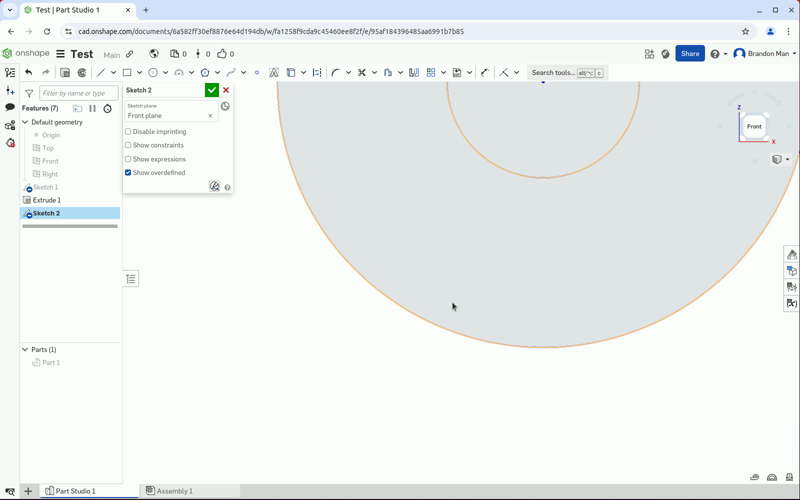
scroll(-6)
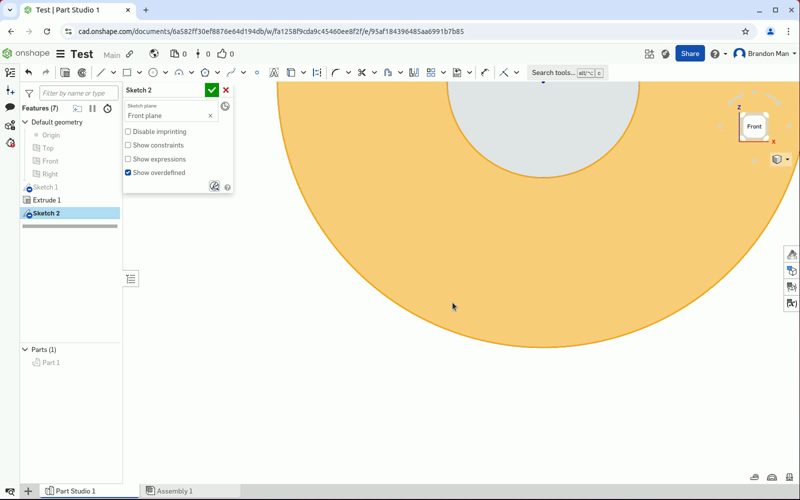
scroll(-6)
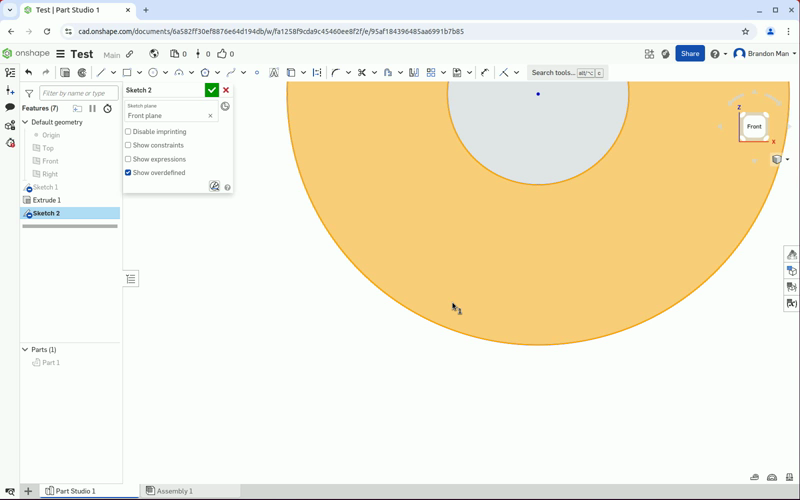
scroll(-6)
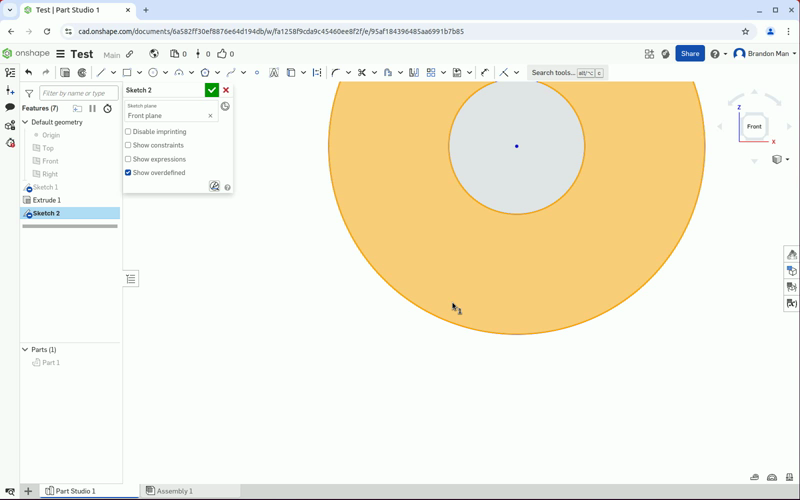
scroll(-6)
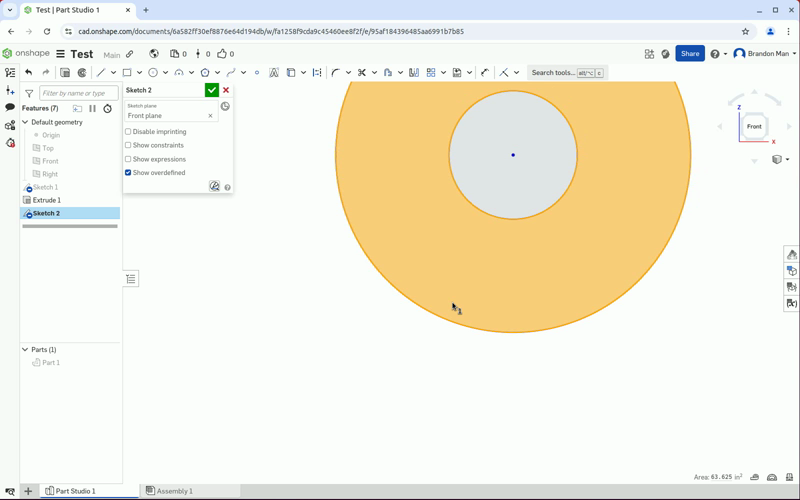
scroll(-6)
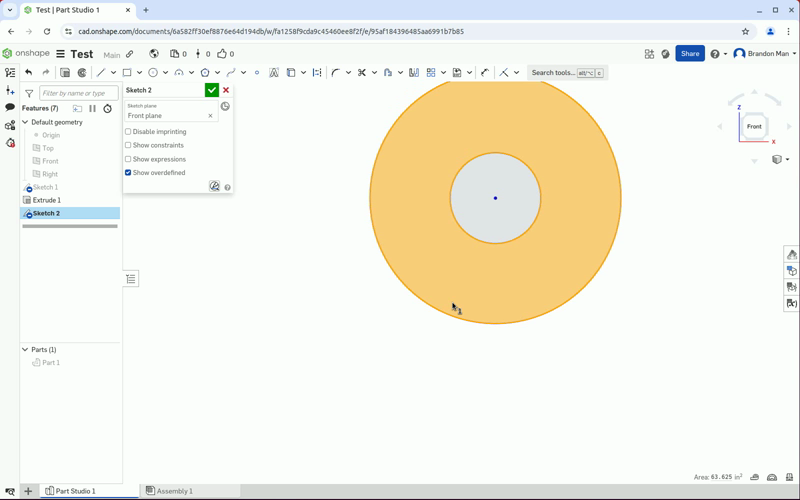
scroll(-6)
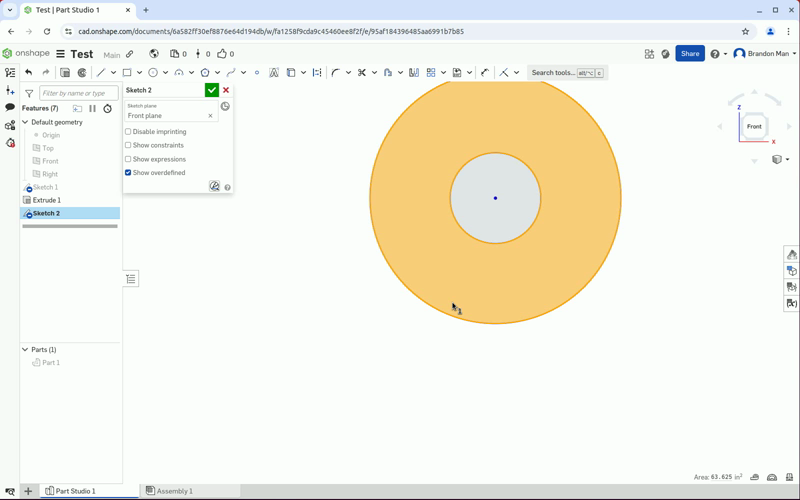
scroll(-6)
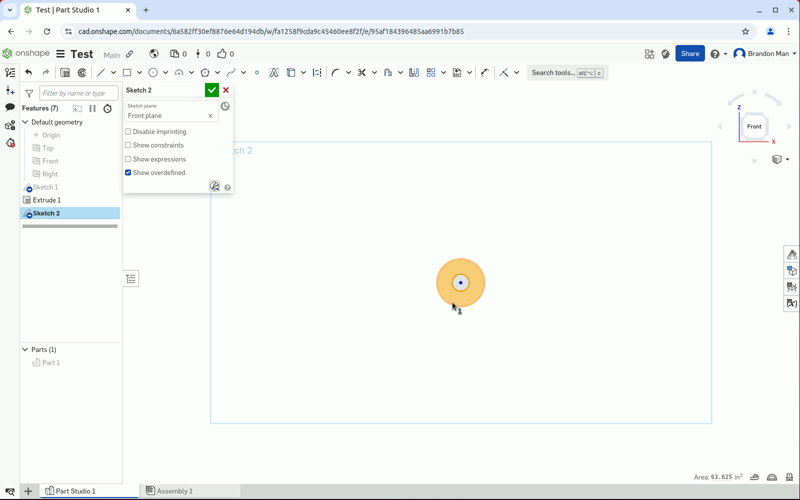
mouse_move(73, 352)
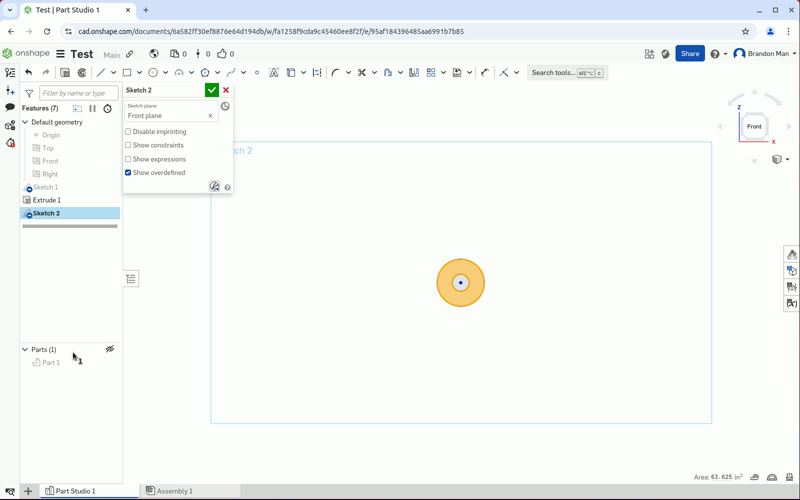
key(shift+y)
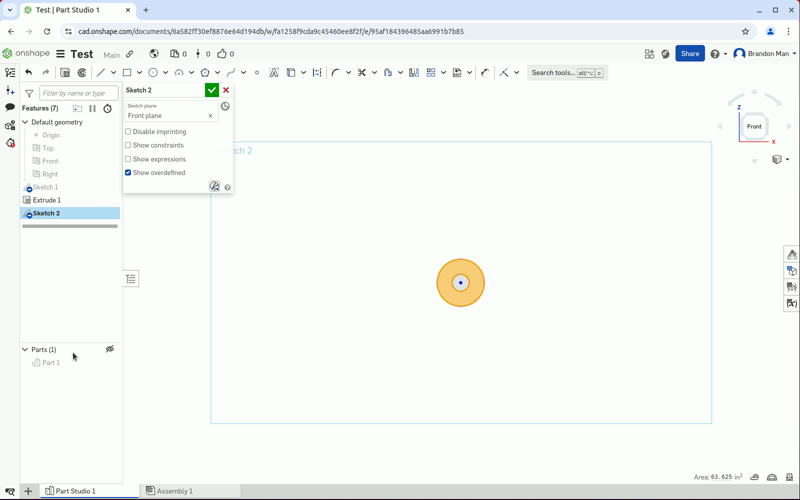
key(shift+e)
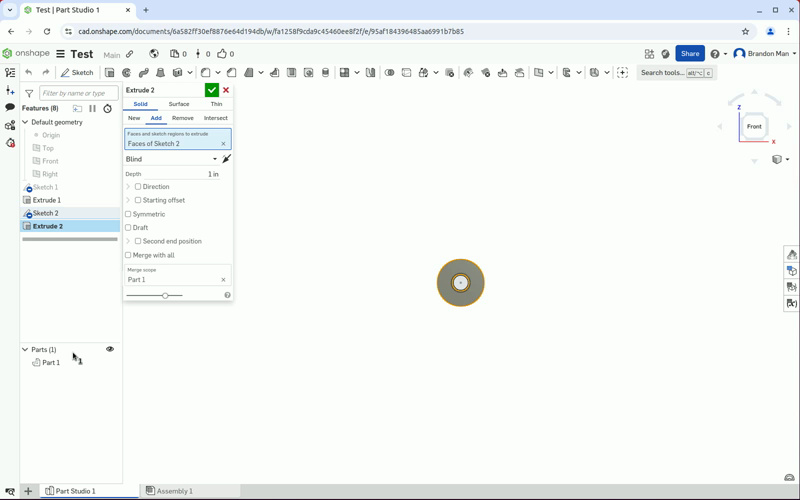
mouse_move(143, 106)
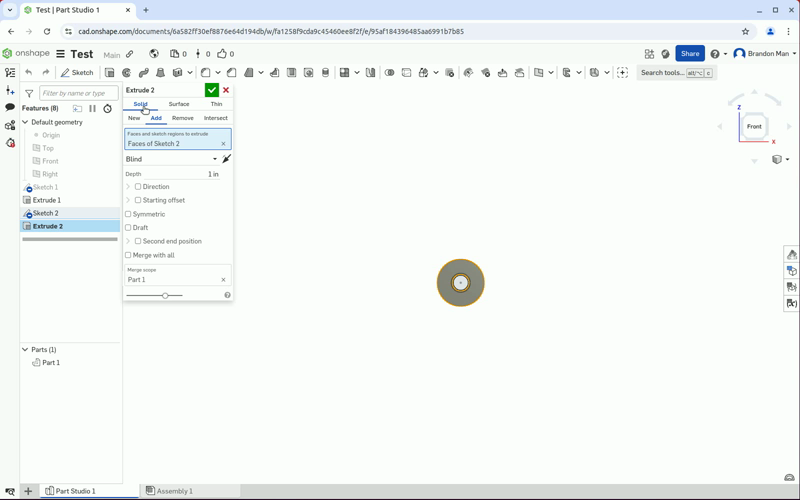
click(143, 106)
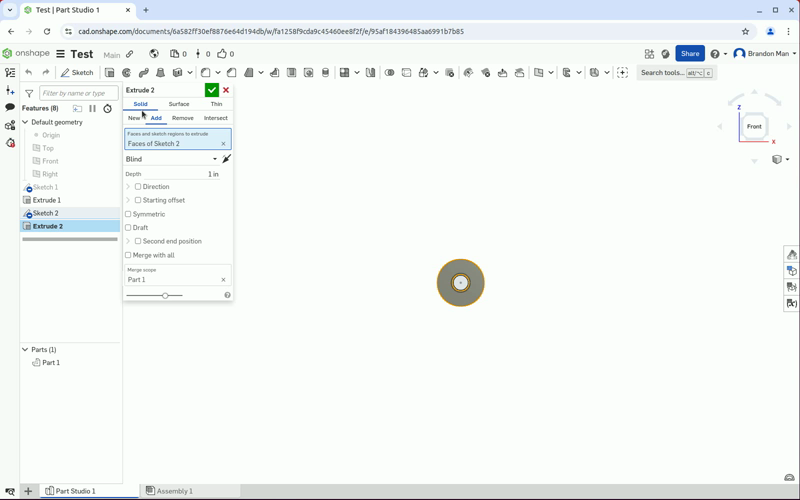
mouse_move(137, 120)
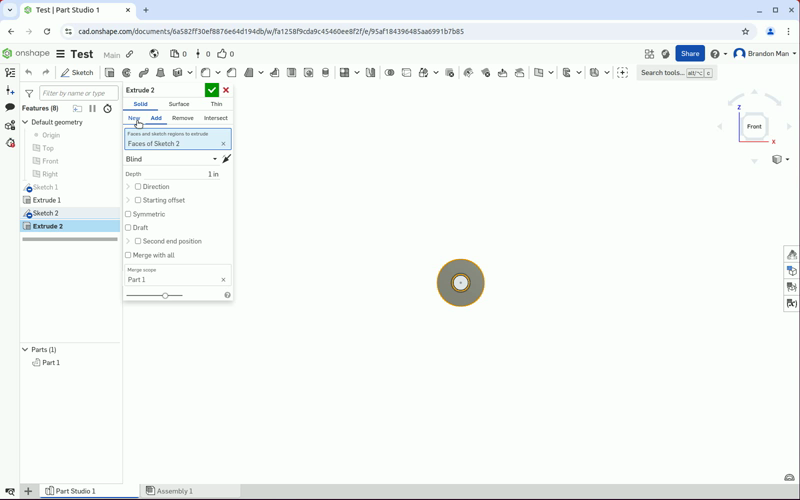
click(137, 120)
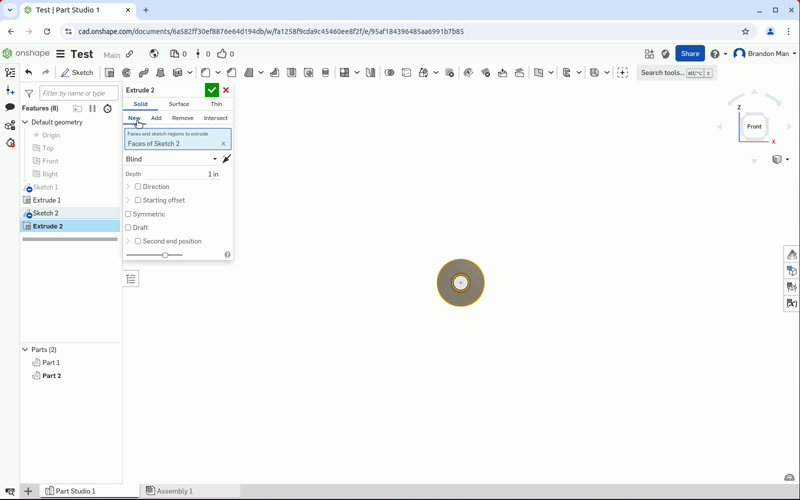
key(tab, 4)
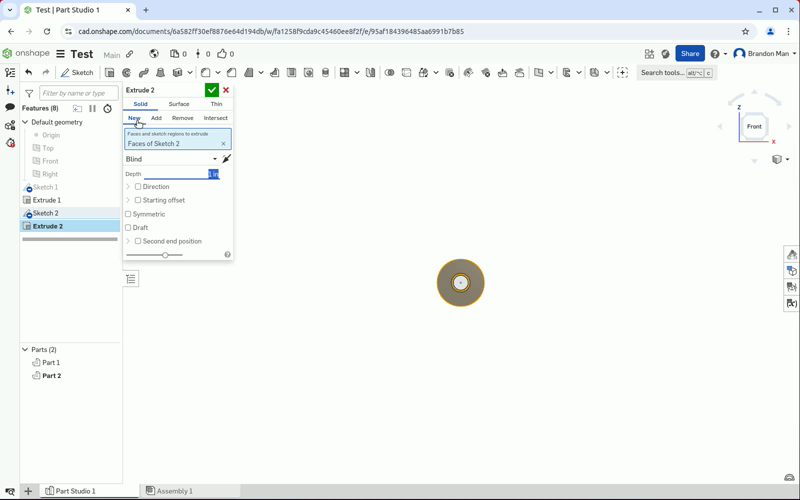
text(46.216)
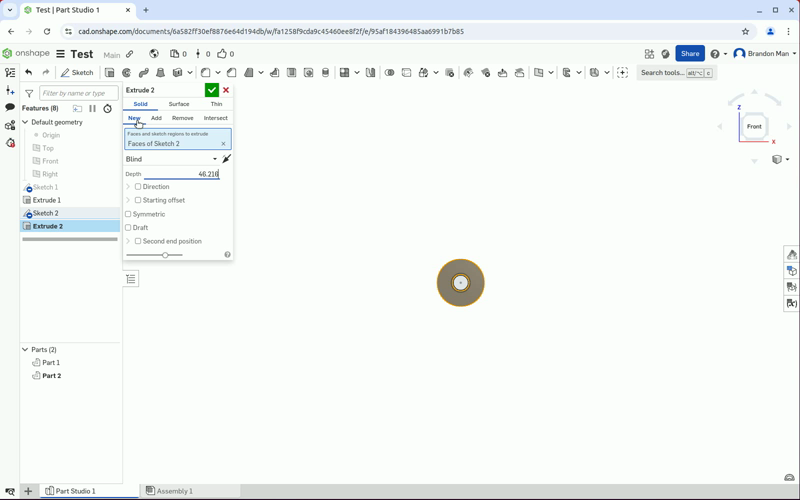
key(tab, 3)
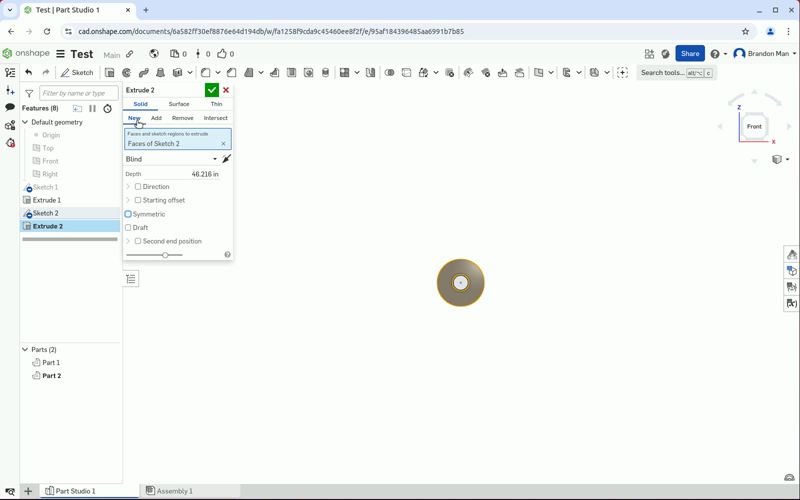
key(space)
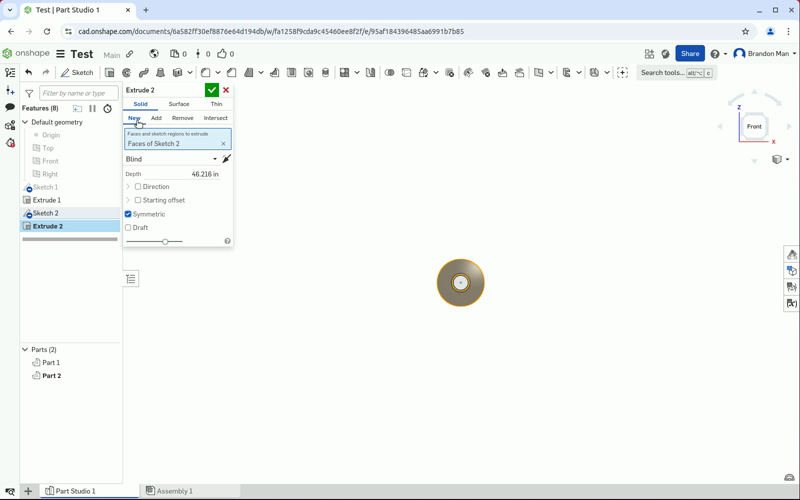
key(enter)
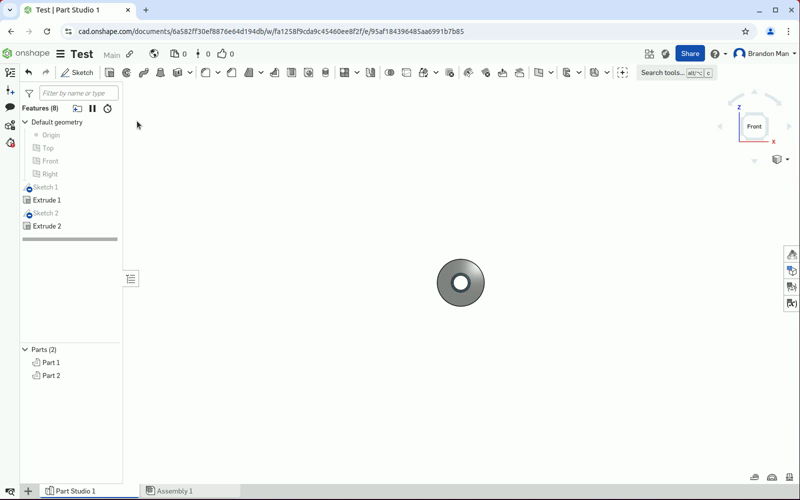
key(shift+h)
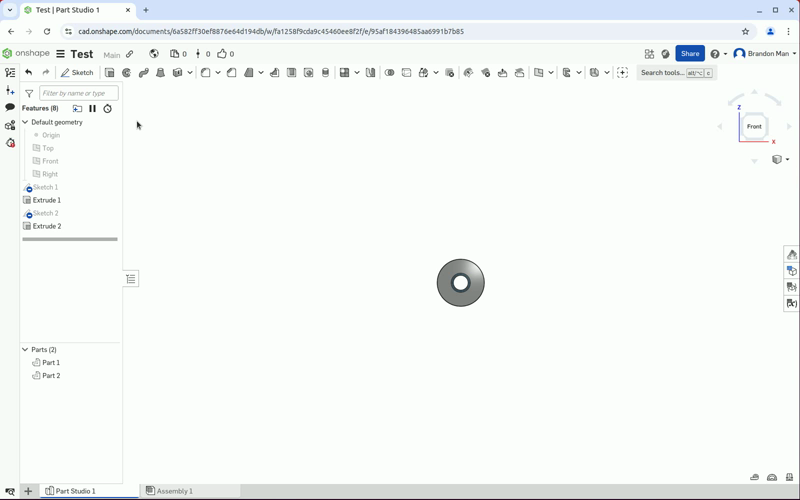
key(shift+h)
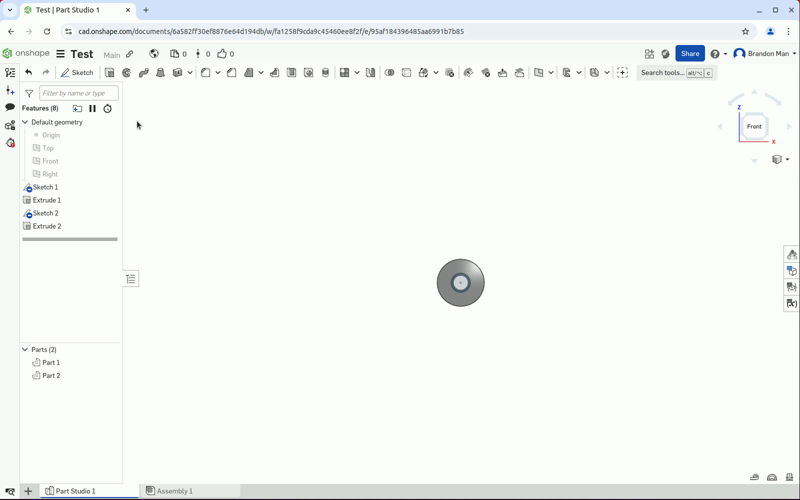
key(shift+7)
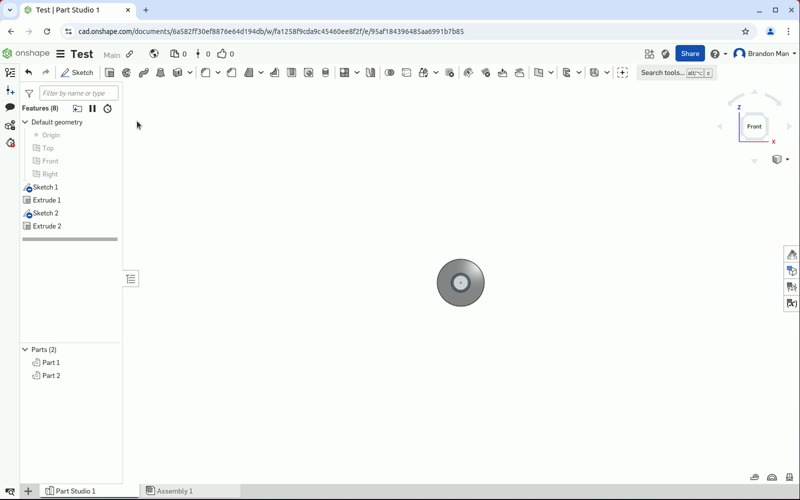
key(left, 2)
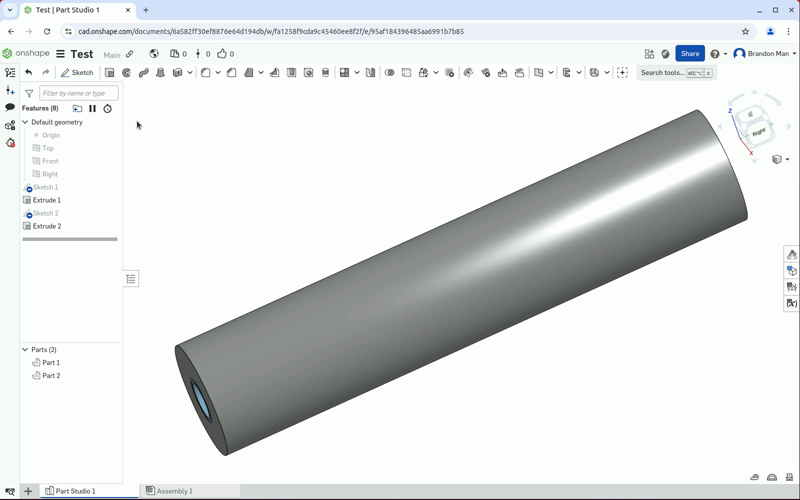
key(down, 2)
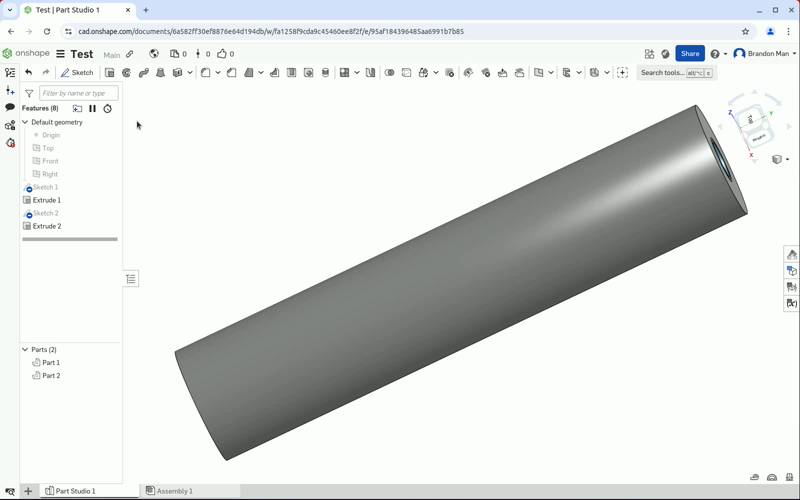
key(up, 2)
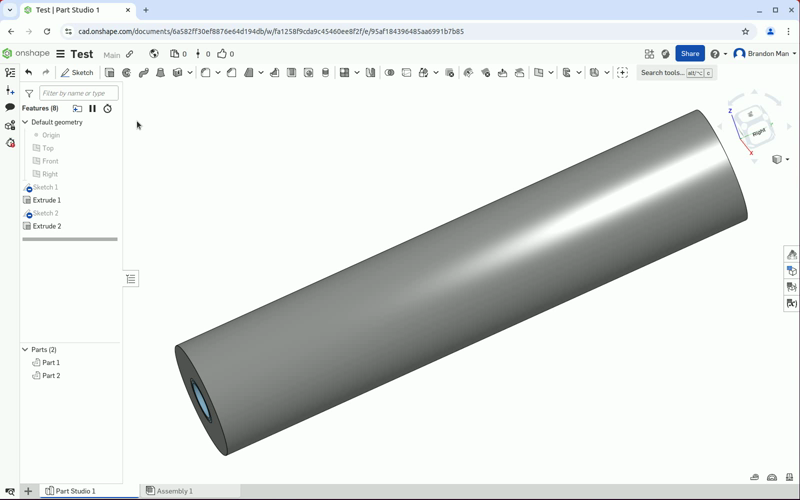
key(right, 2)
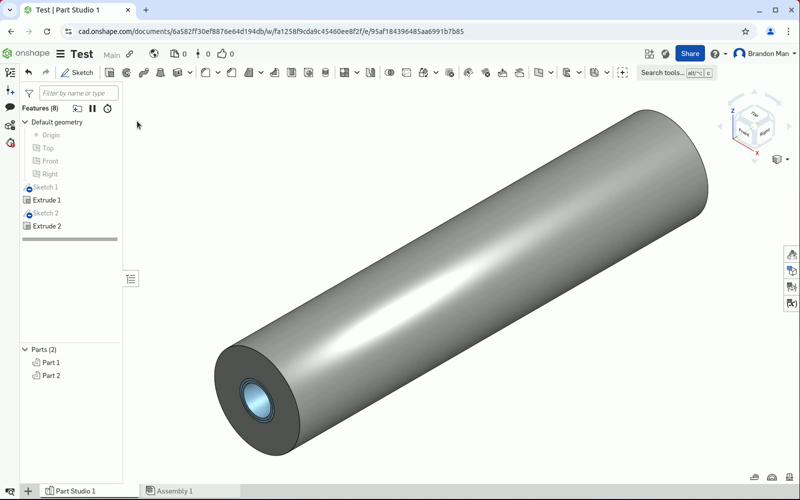
mouse_move(73, 189)
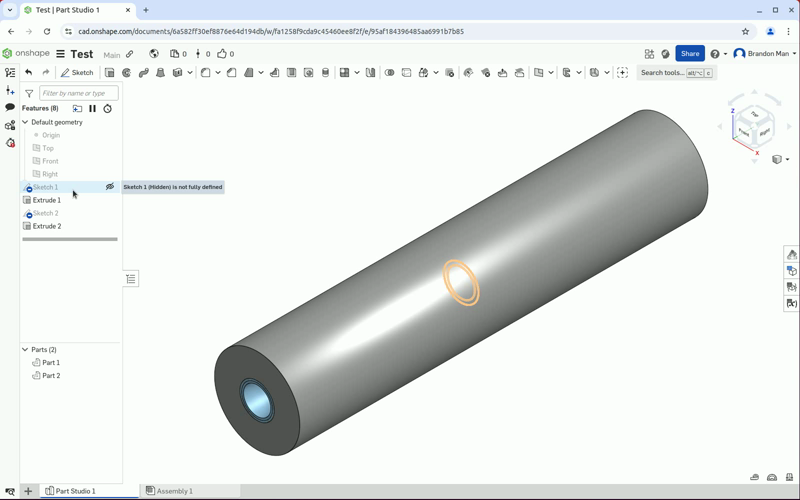
click(73, 189)